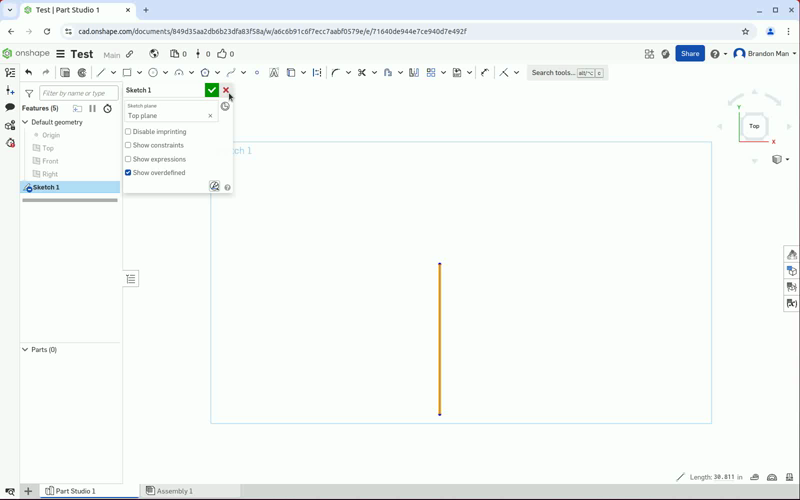
key(shift+h)
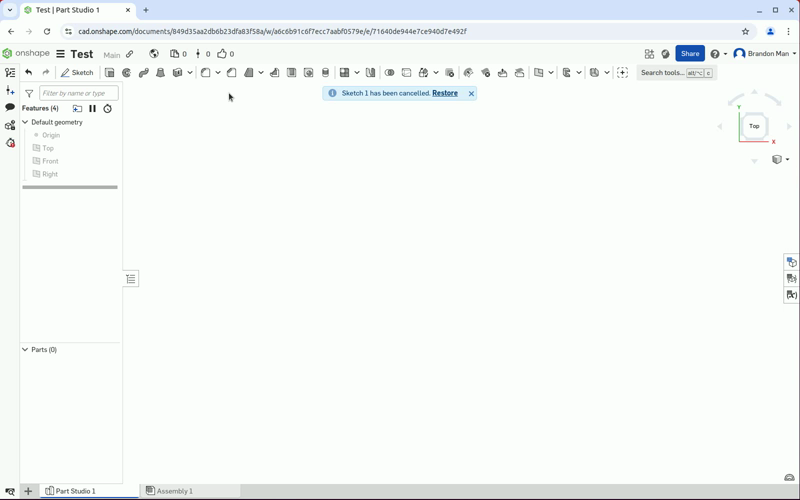
mouse_move(73, 352)
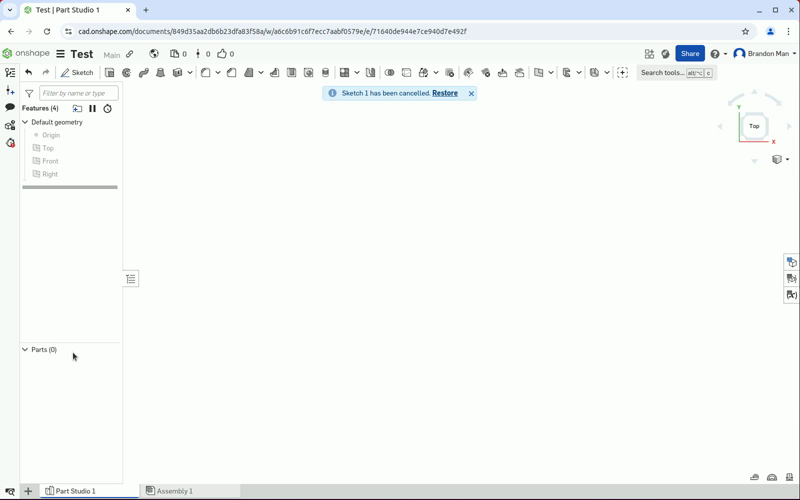
key(y)
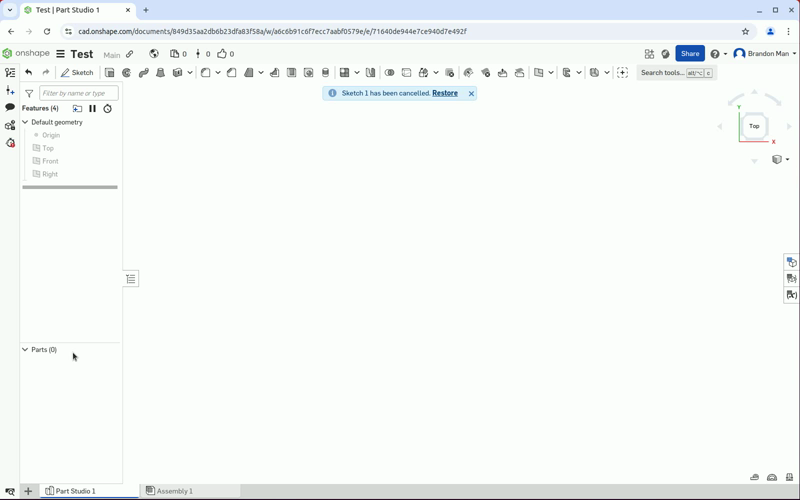
key(shift+p)
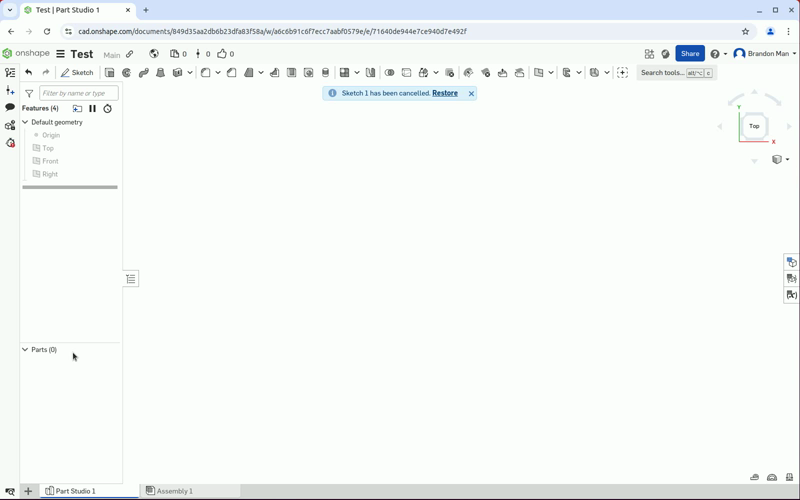
key(space)
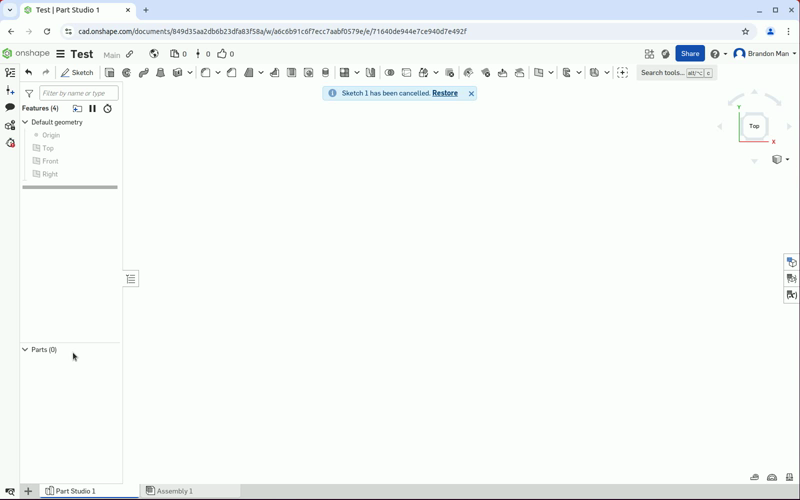
key_down(shift)
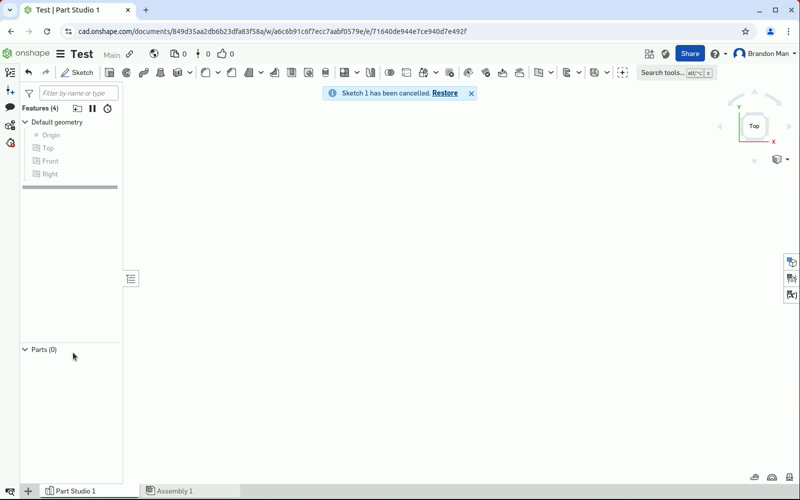
key(up)
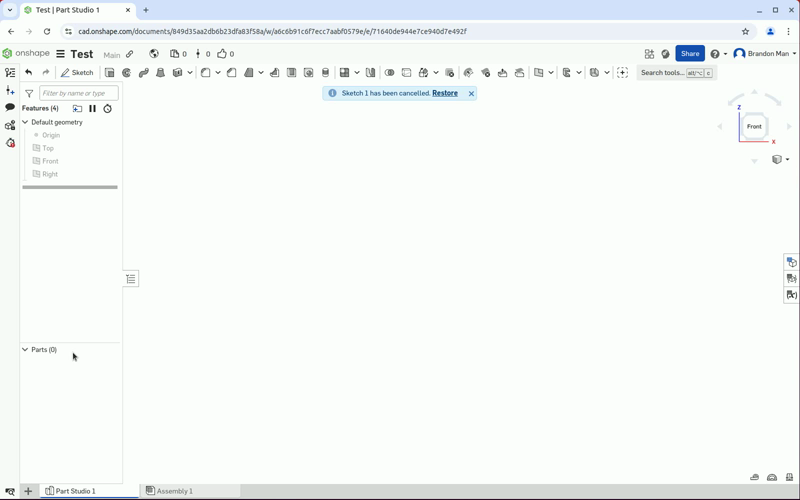
key_up(shift)
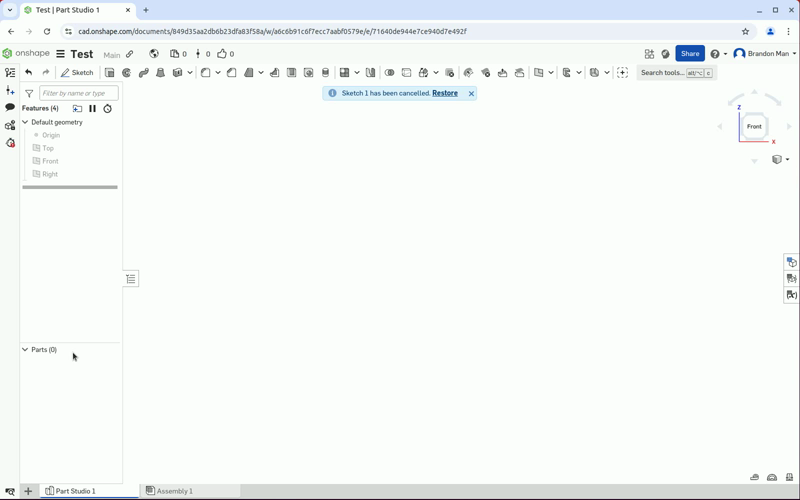
mouse_move(73, 352)
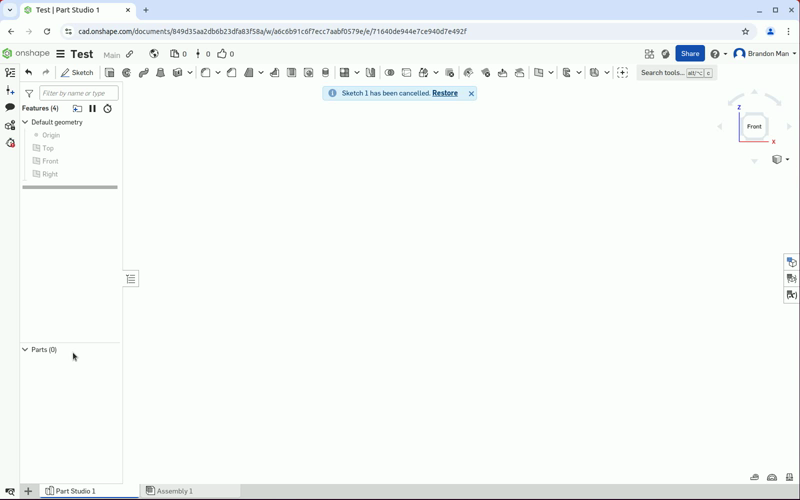
key(shift+y)
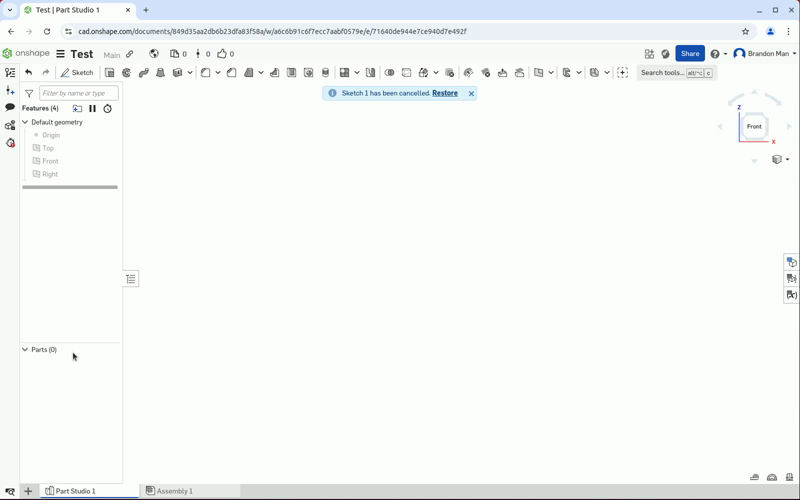
key(shift+s)
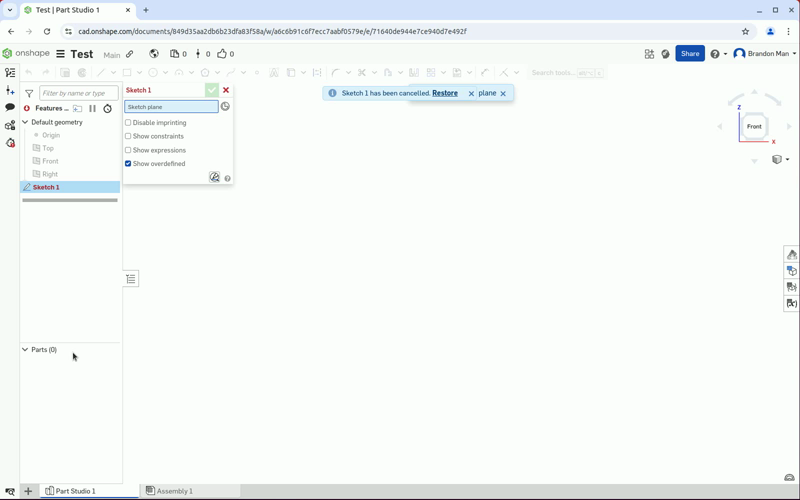
mouse_move(73, 163)
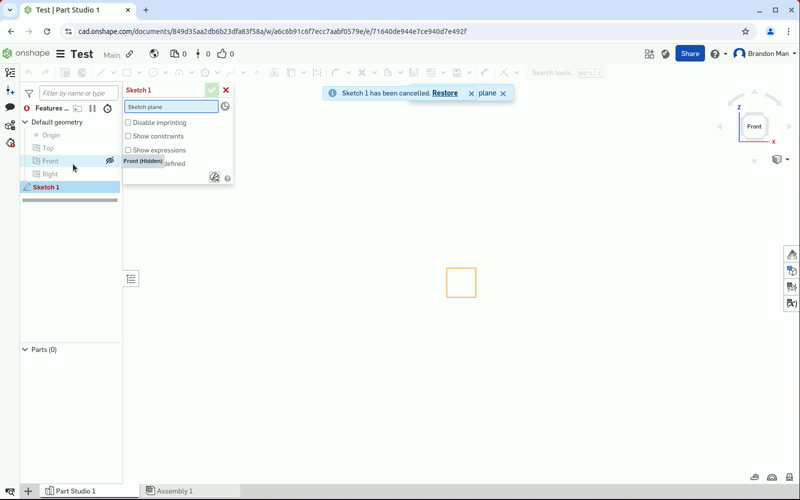
click(73, 163)
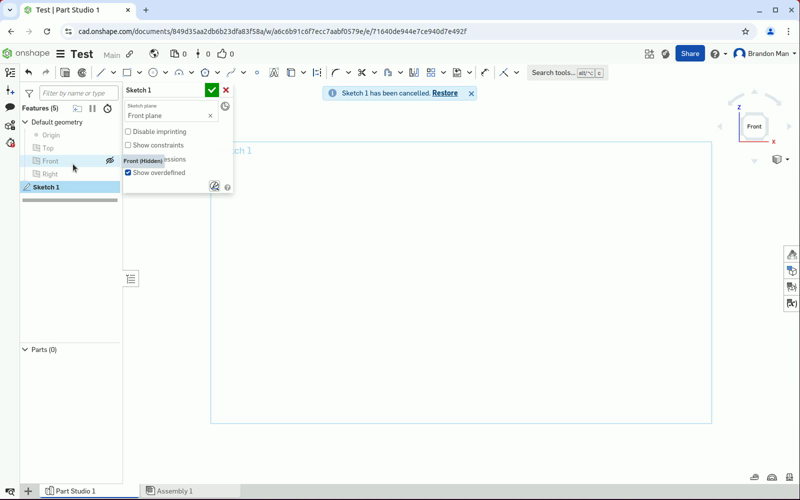
mouse_move(73, 352)
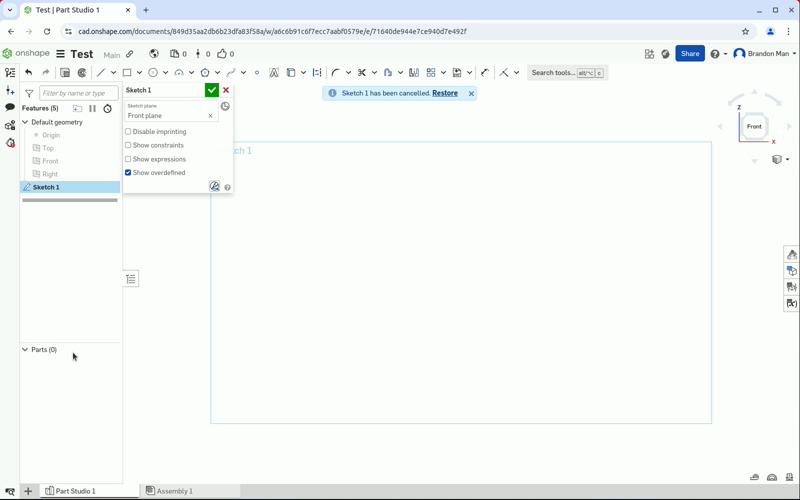
key(y)
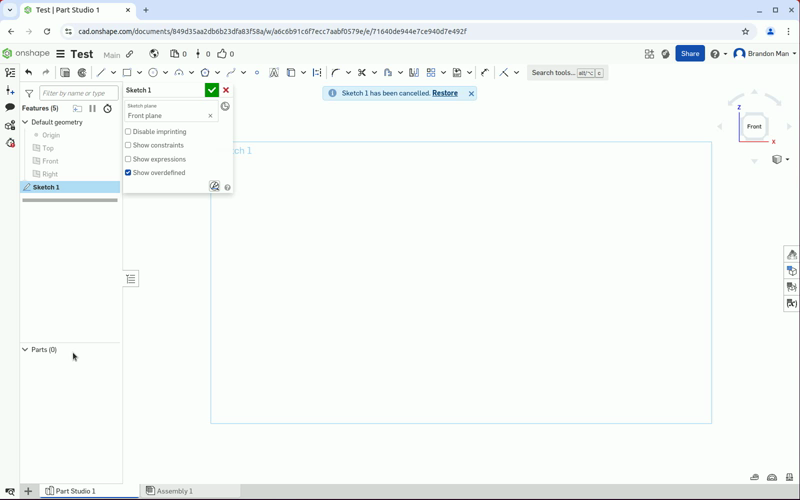
key(l)
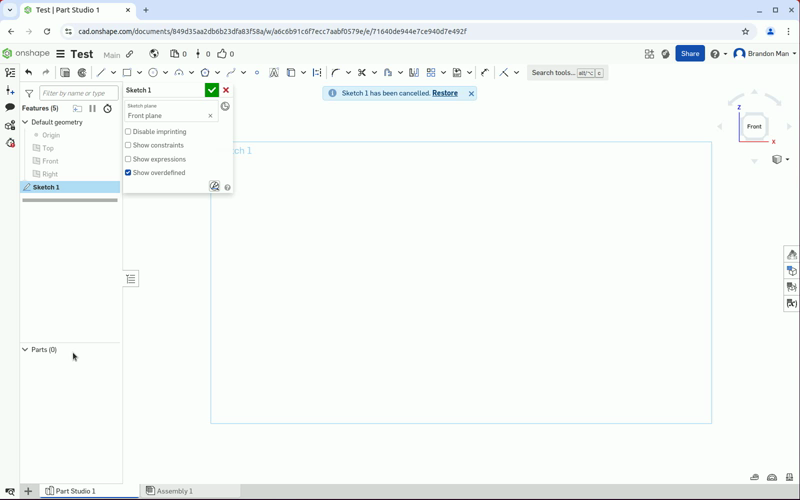
key_down(shift)
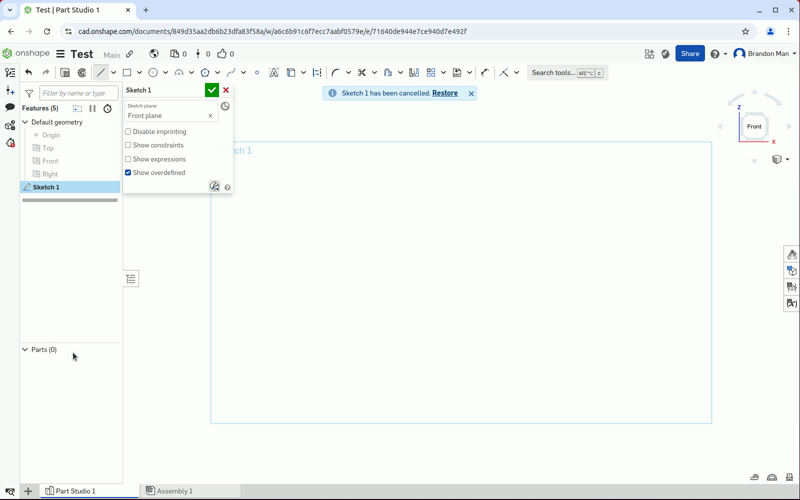
mouse_move(401, 294)
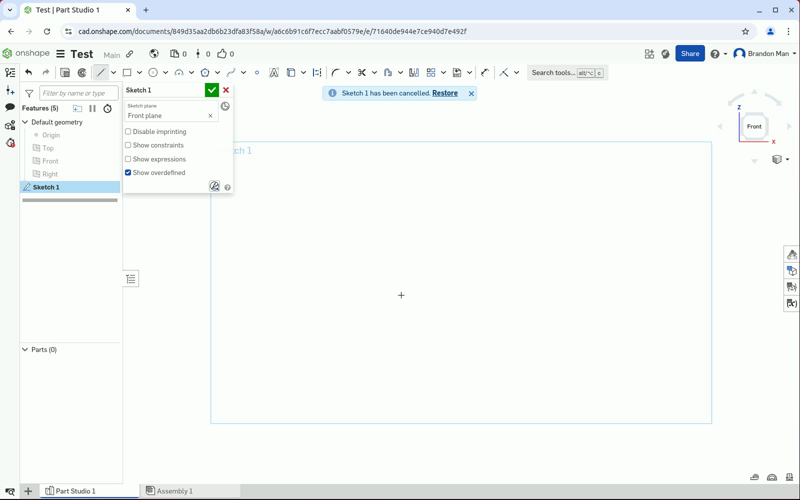
click(401, 294)
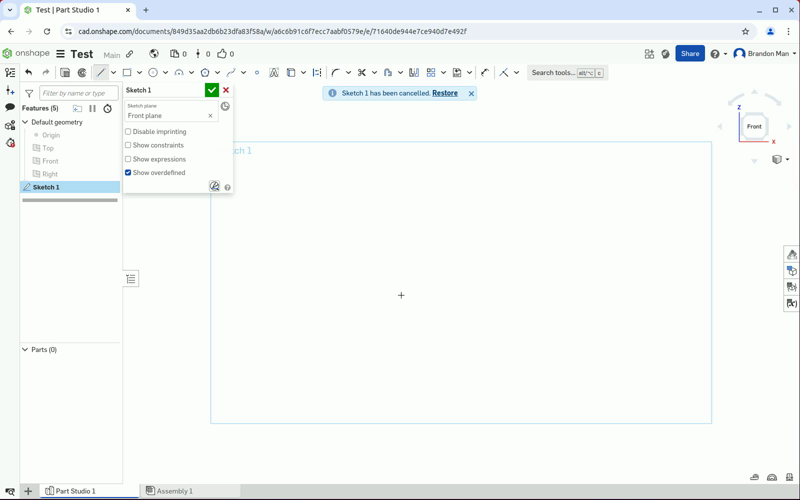
key_up(shift)
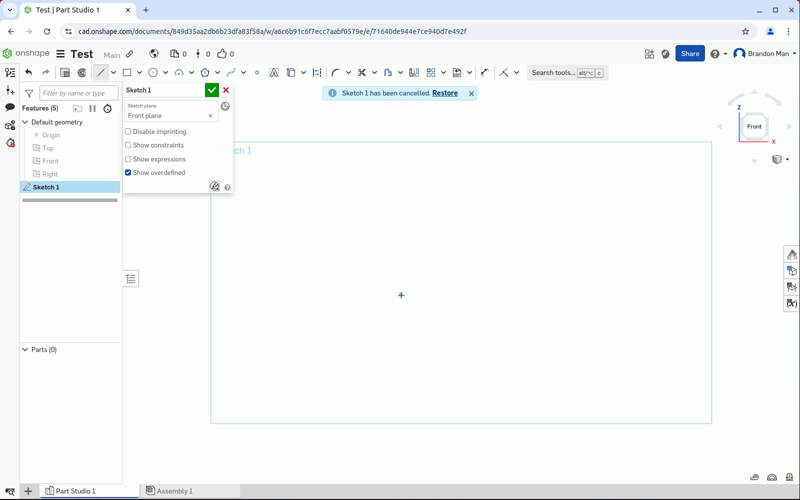
key_down(shift)
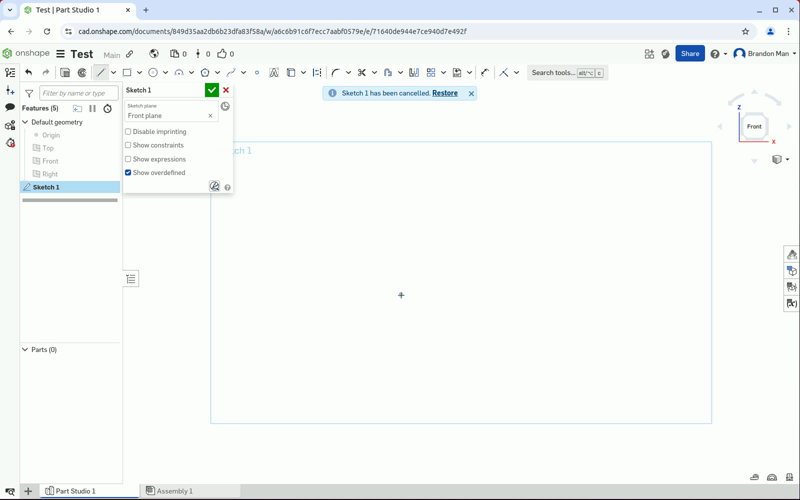
mouse_move(519, 294)
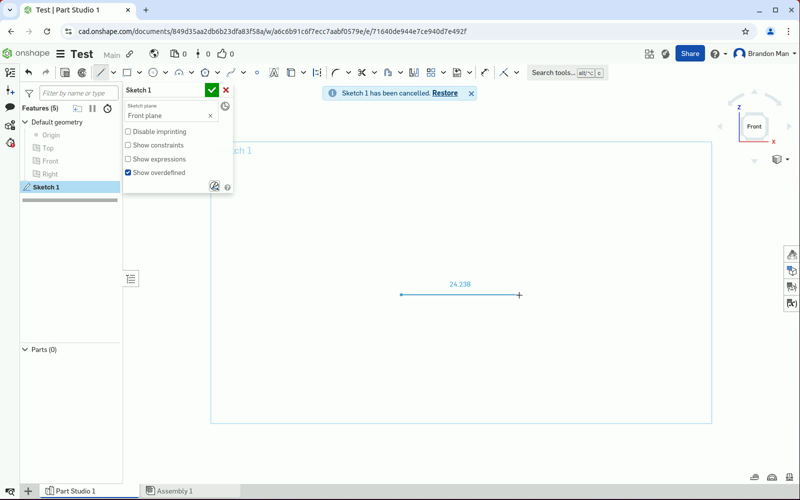
click(519, 294)
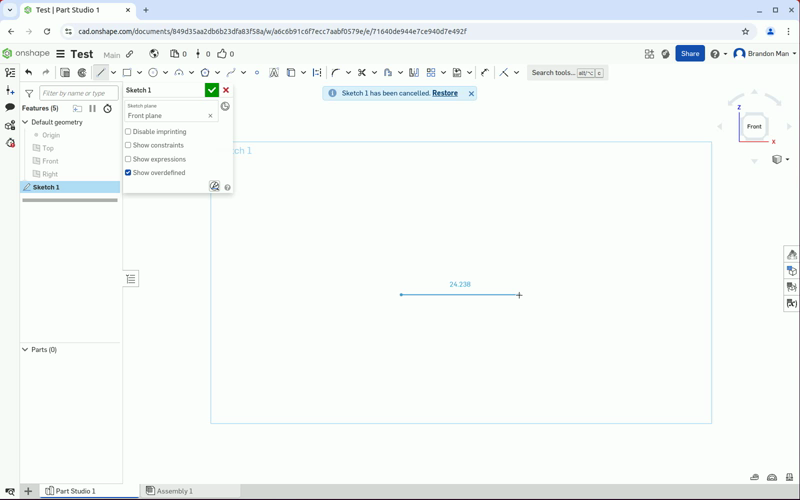
key_up(shift)
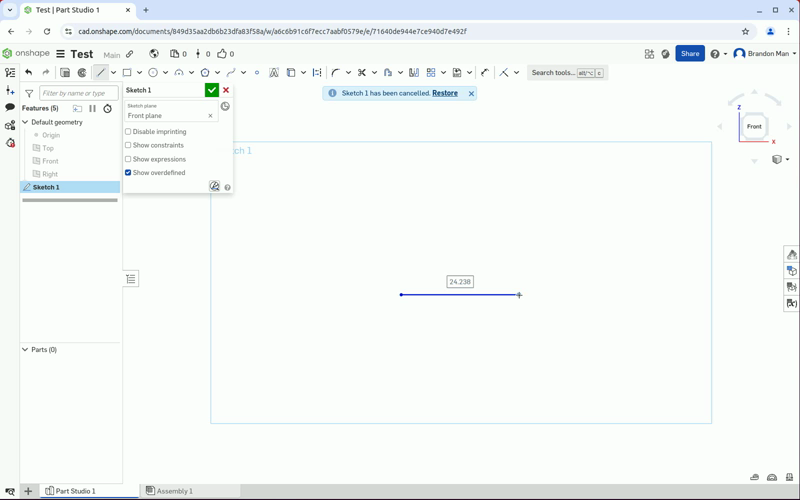
key_down(shift)
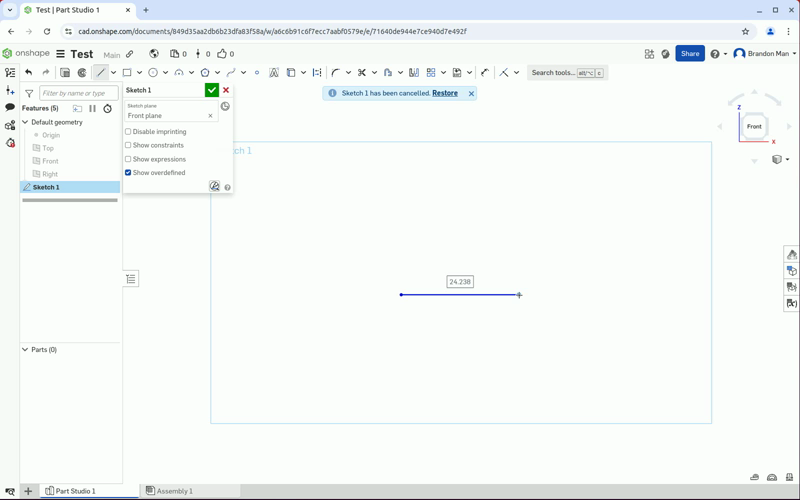
mouse_move(549, 294)
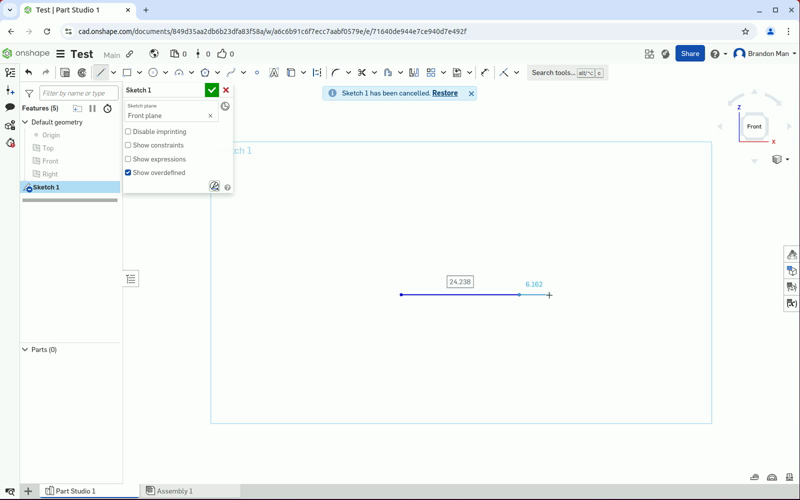
mouse_move(519, 270)
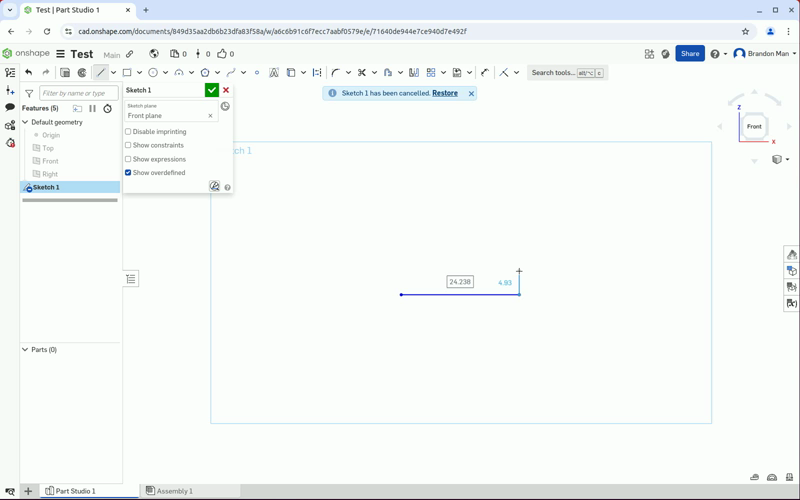
click(519, 270)
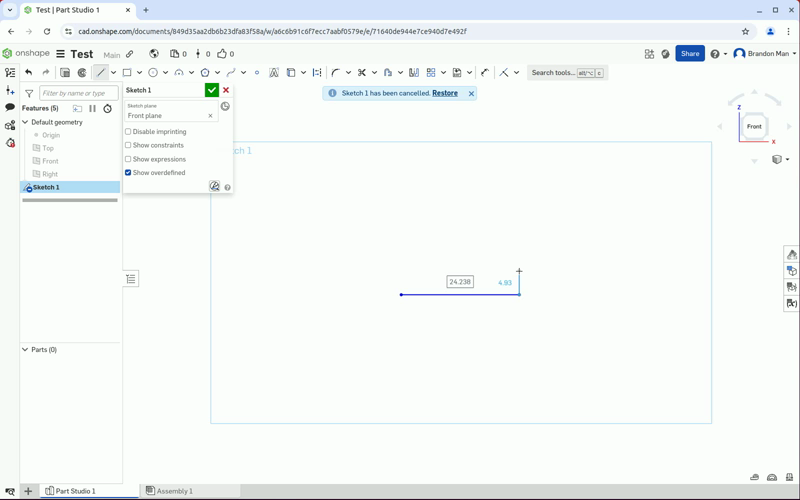
key_up(shift)
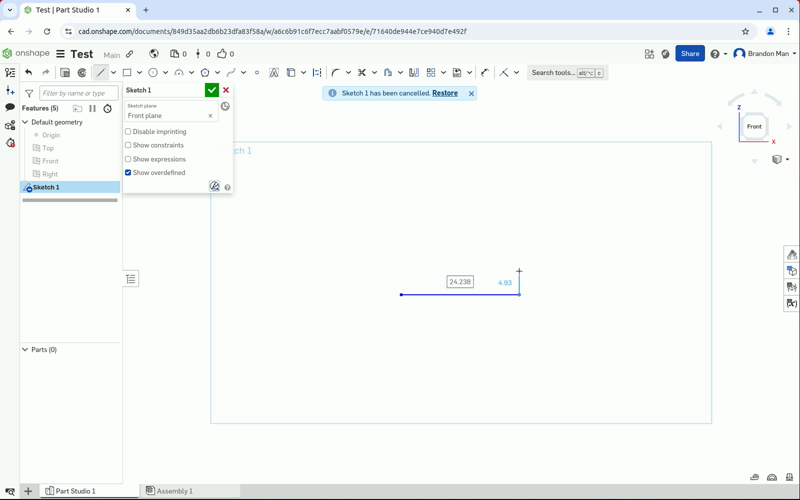
key_down(shift)
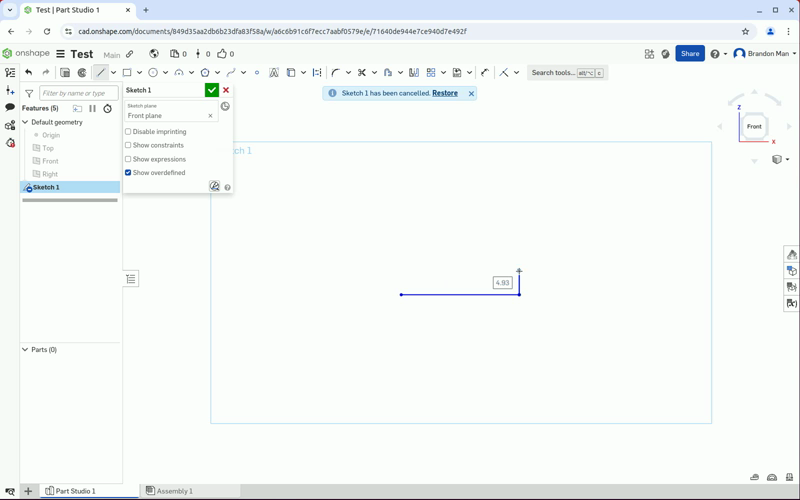
mouse_move(401, 270)
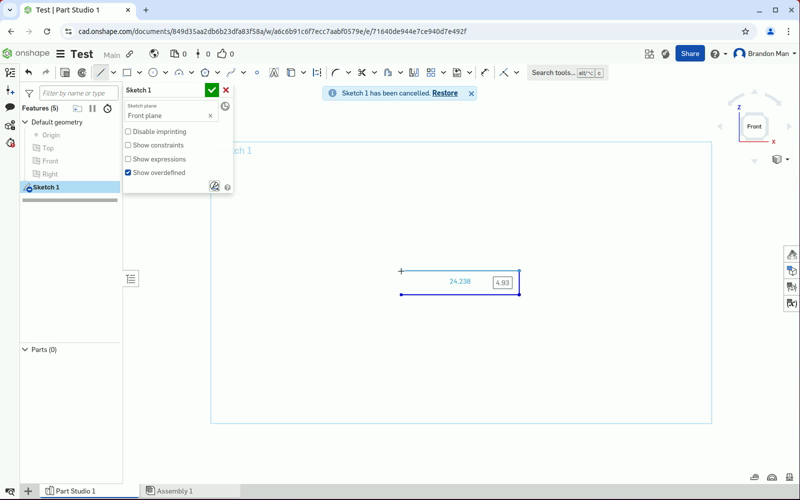
click(401, 270)
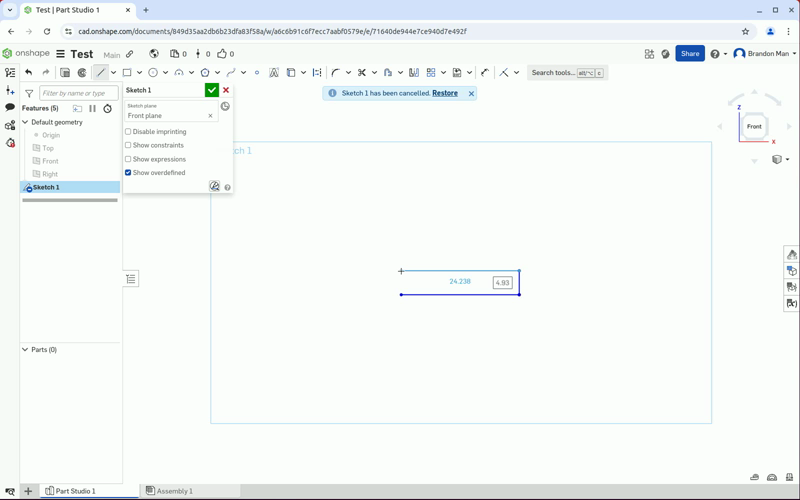
key_up(shift)
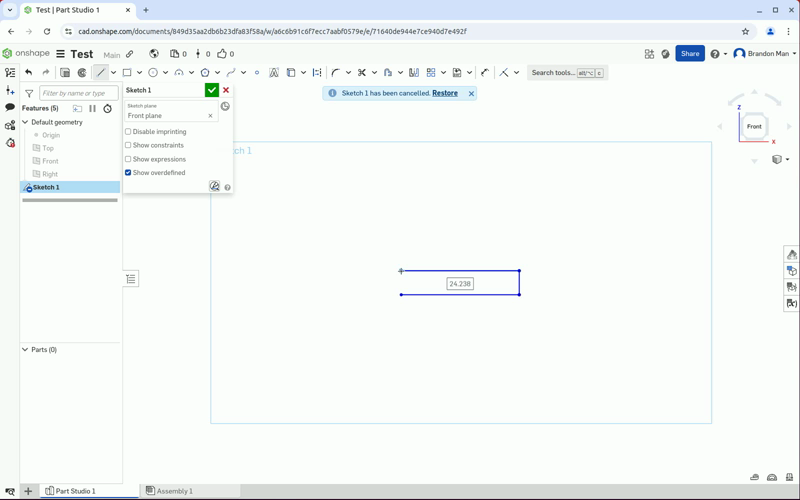
mouse_move(431, 270)
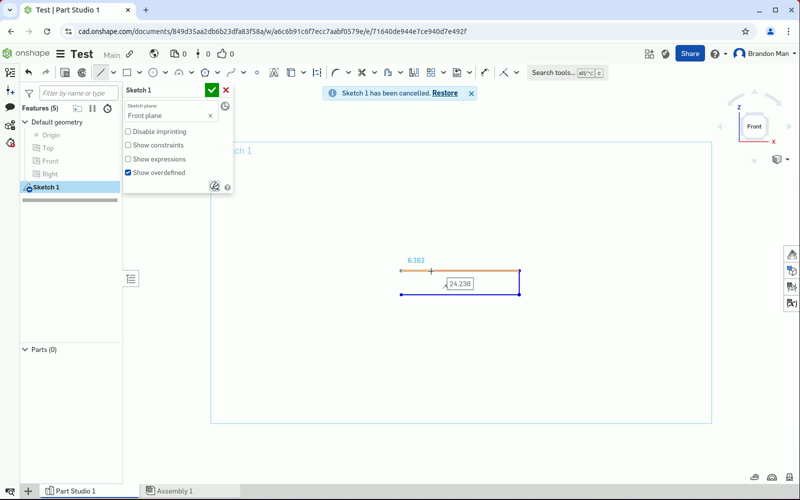
key_down(shift)
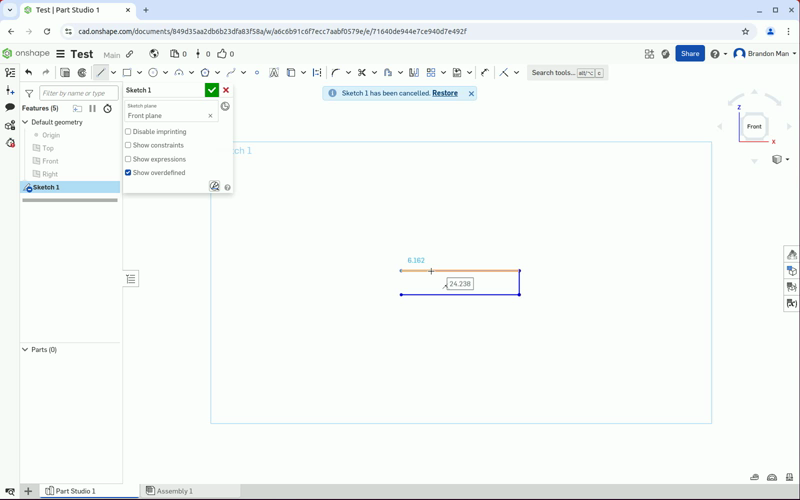
mouse_move(401, 294)
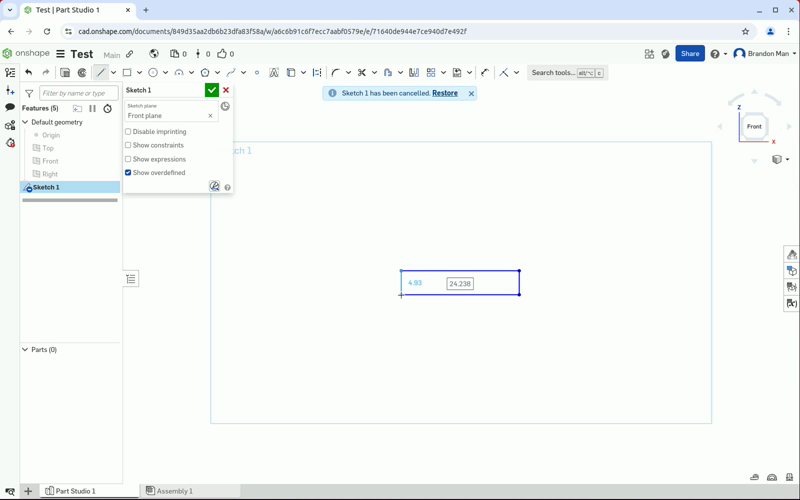
key_up(shift)
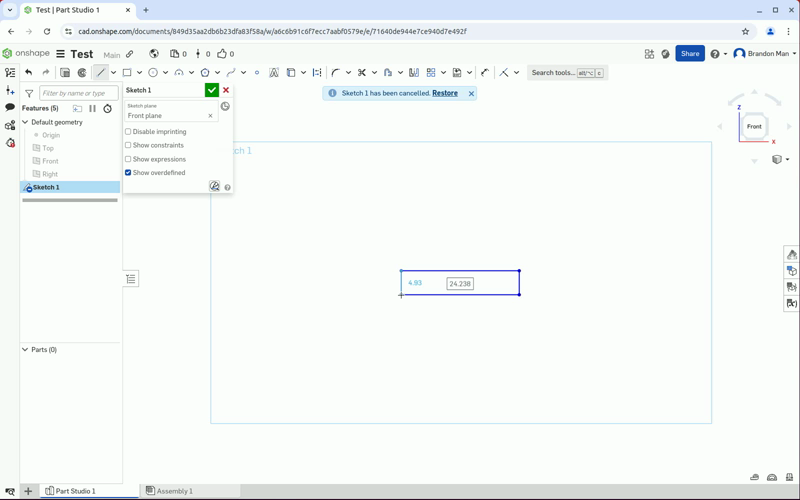
click(401, 294)
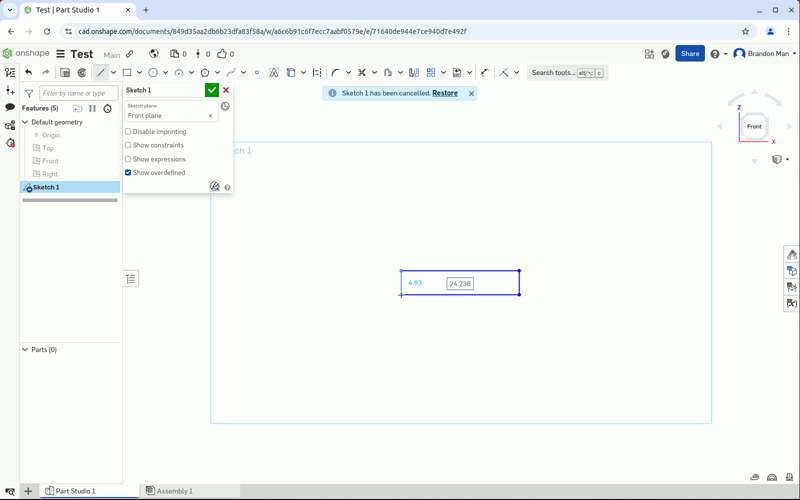
key(esc)
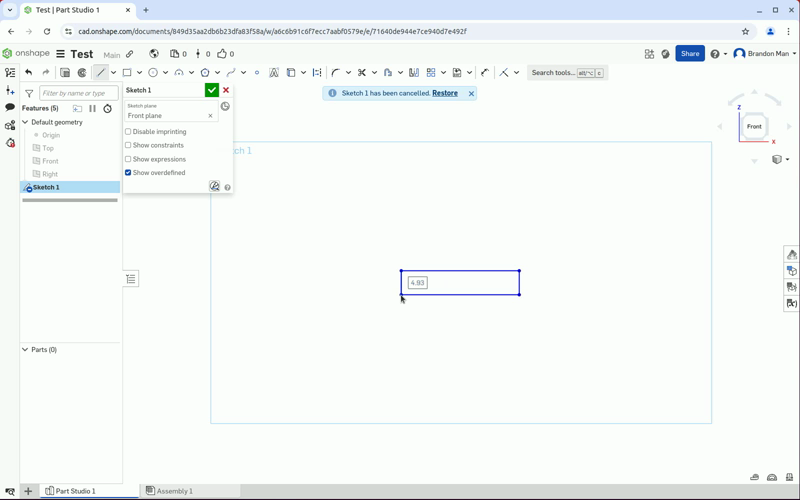
mouse_move(463, 281)
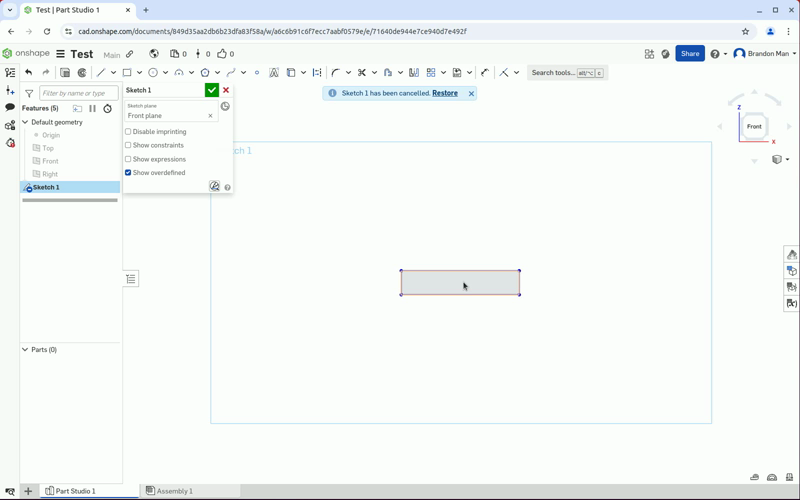
click(463, 281)
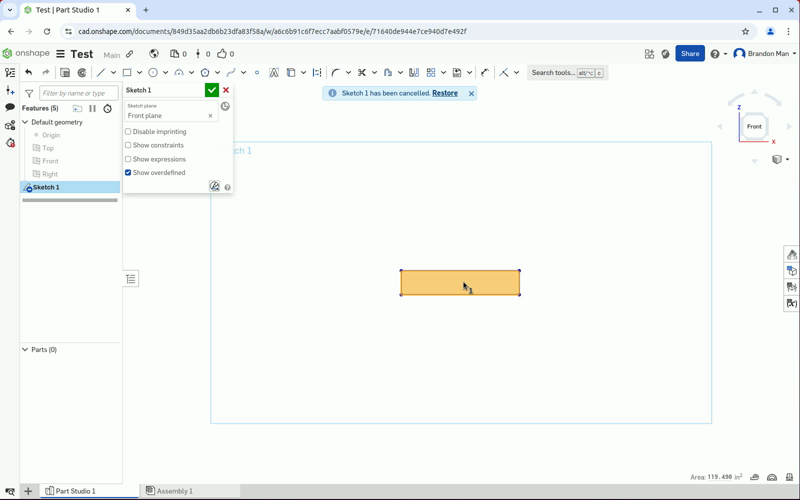
mouse_move(73, 352)
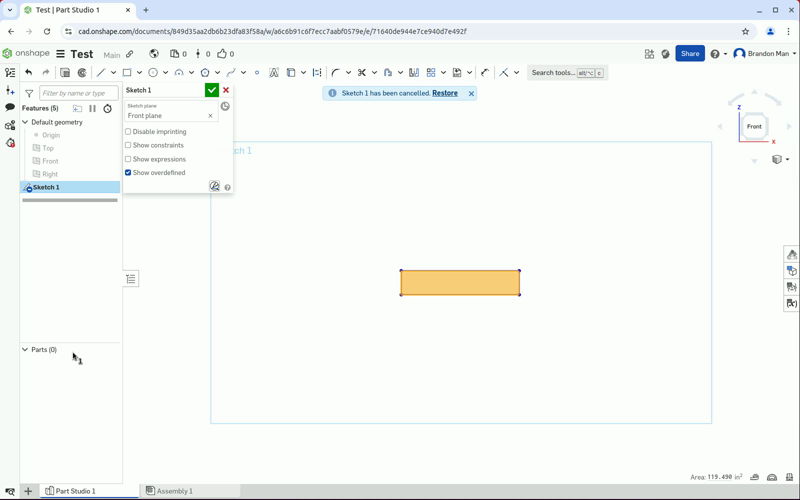
key(shift+y)
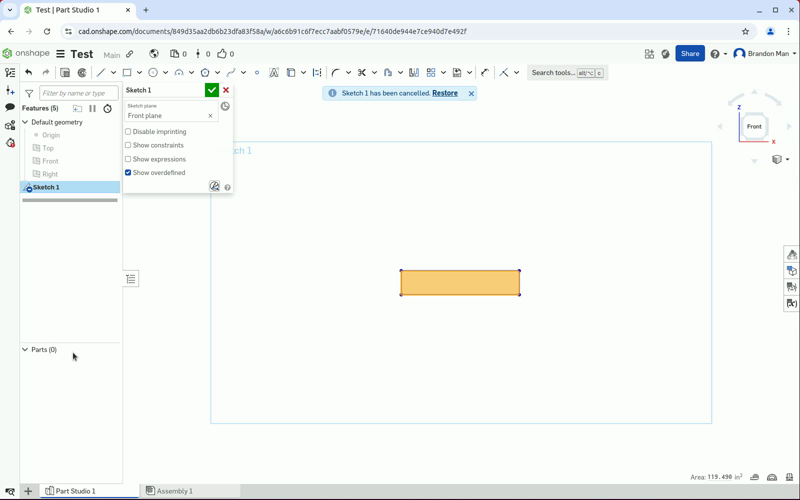
key(shift+e)
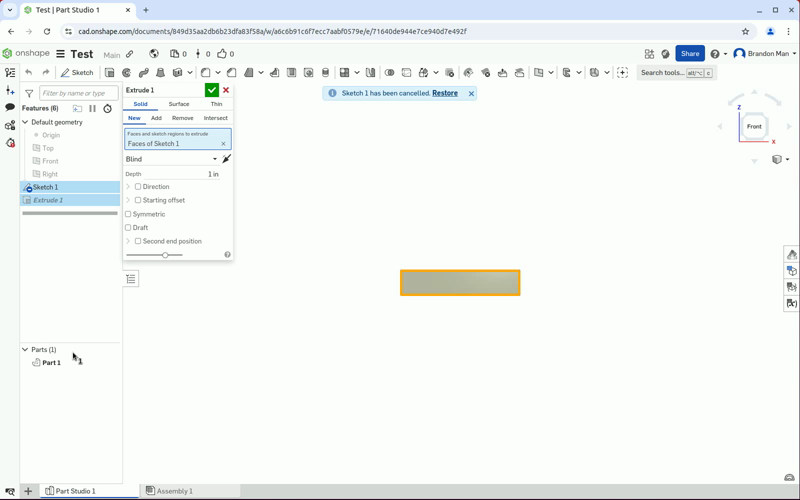
mouse_move(143, 106)
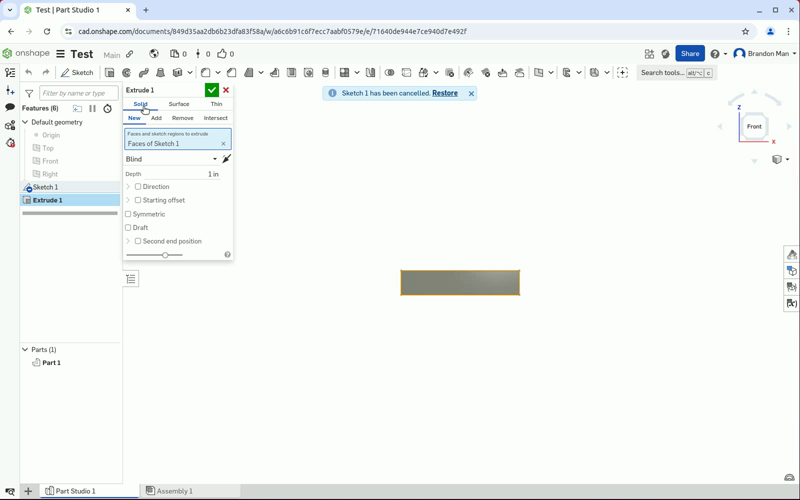
click(143, 106)
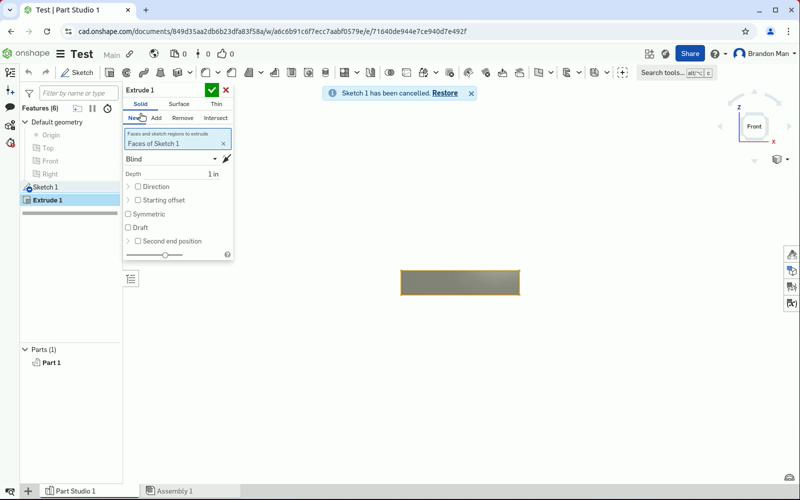
mouse_move(137, 120)
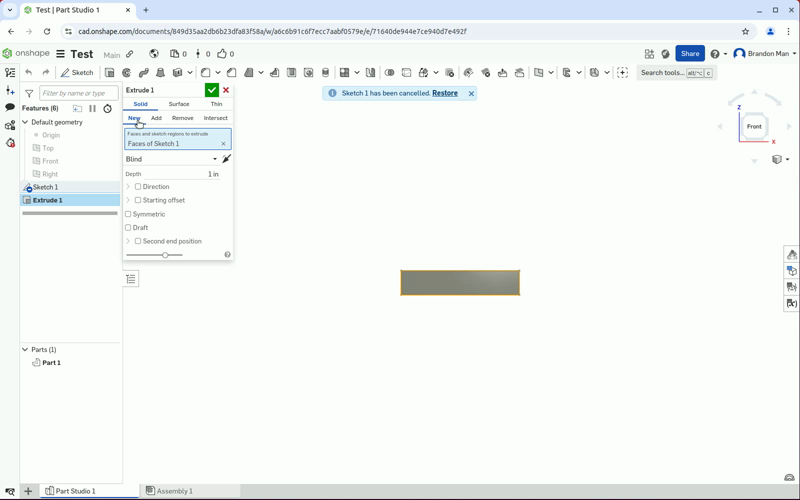
click(137, 120)
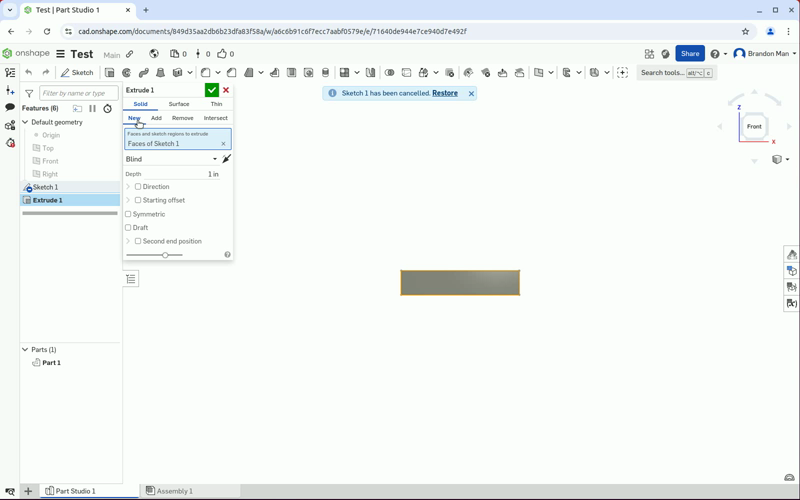
key(tab, 4)
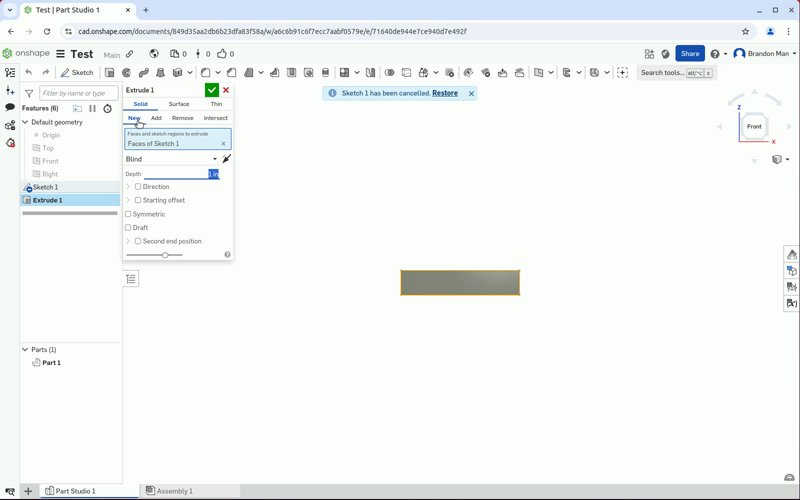
text(14.683)
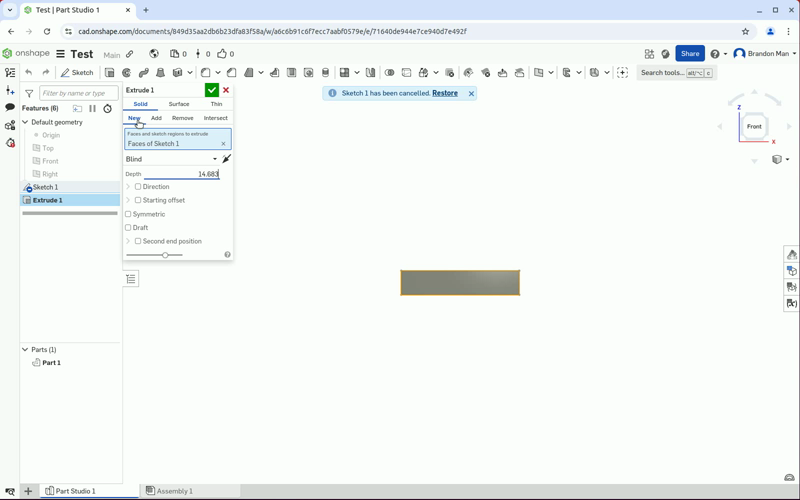
key(enter)
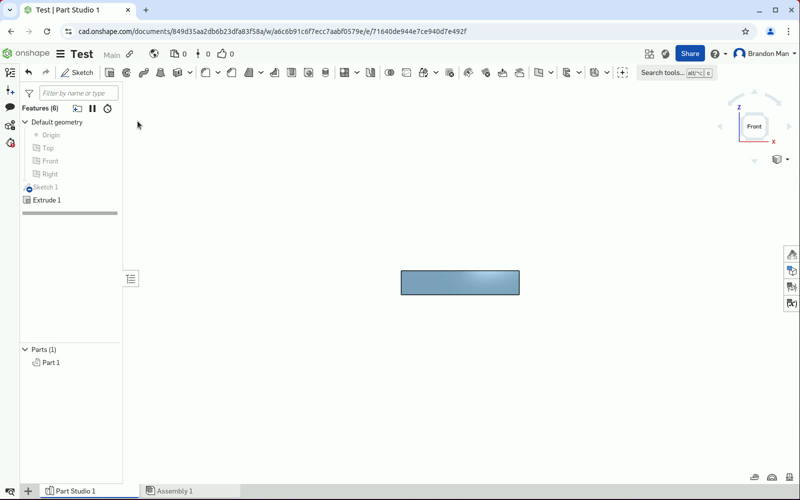
key(shift+h)
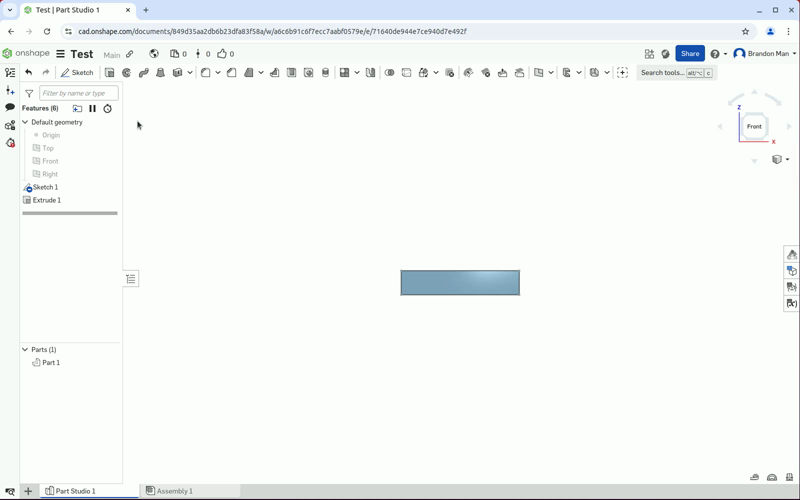
key(shift+h)
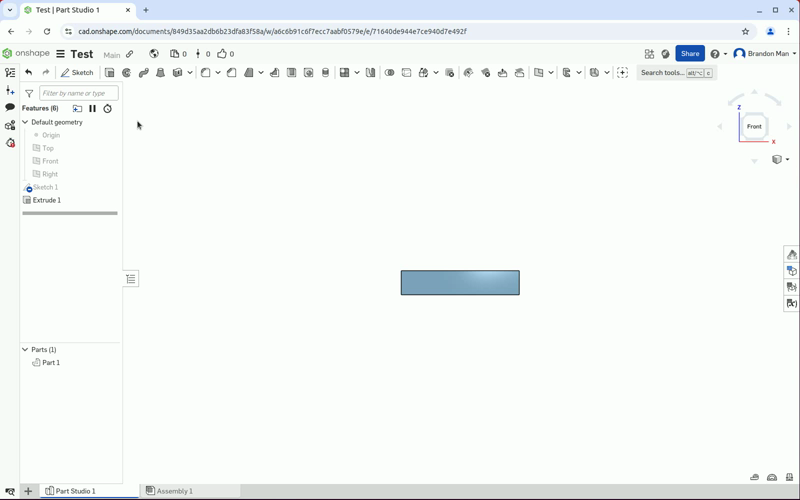
mouse_move(73, 189)
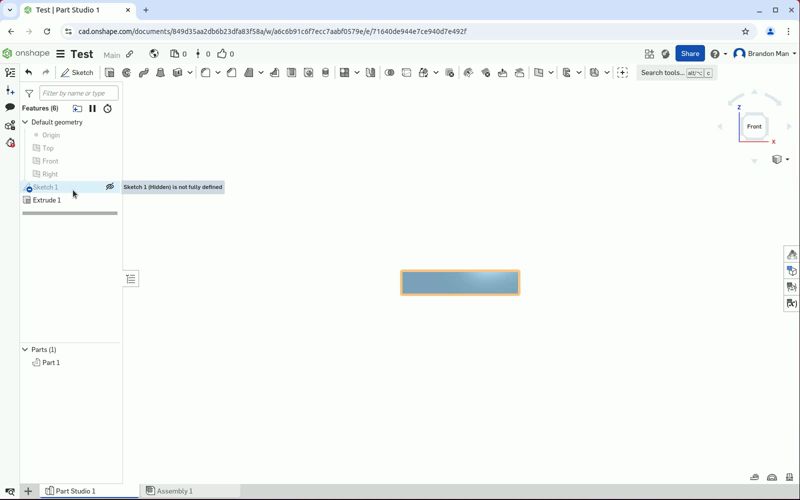
click(73, 189)
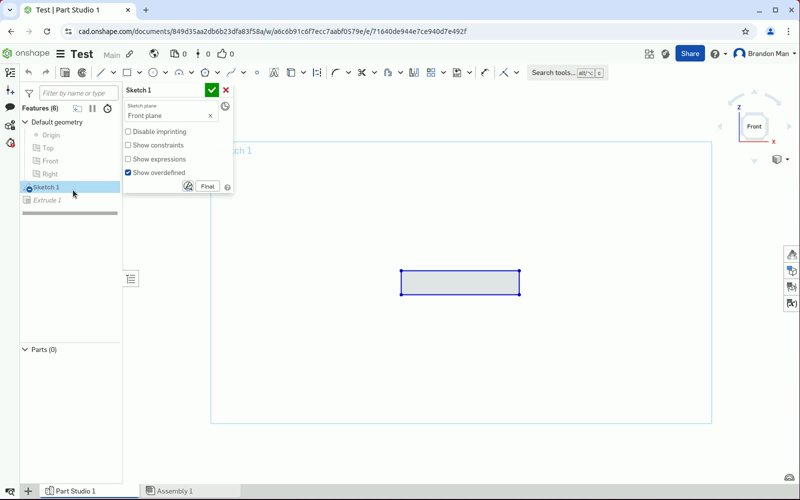
mouse_move(229, 92)
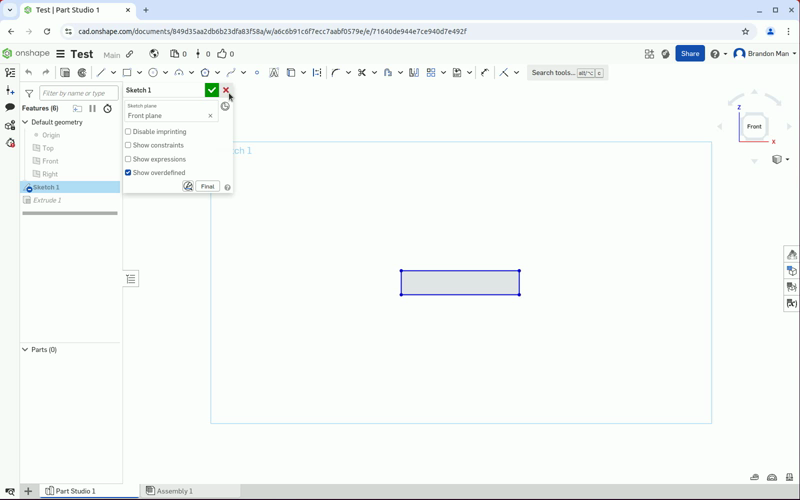
click(229, 92)
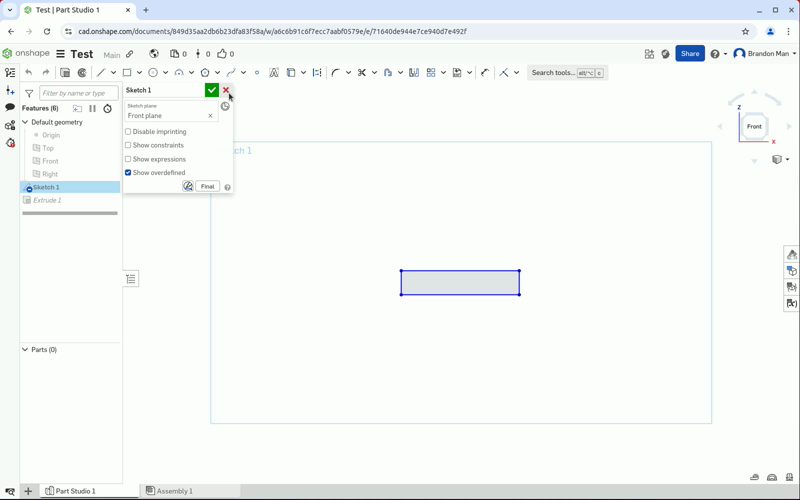
key(shift+s)
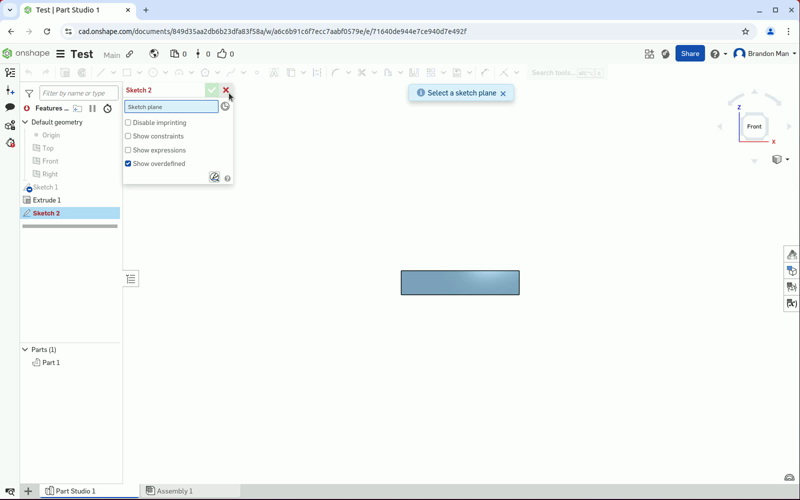
mouse_move(73, 163)
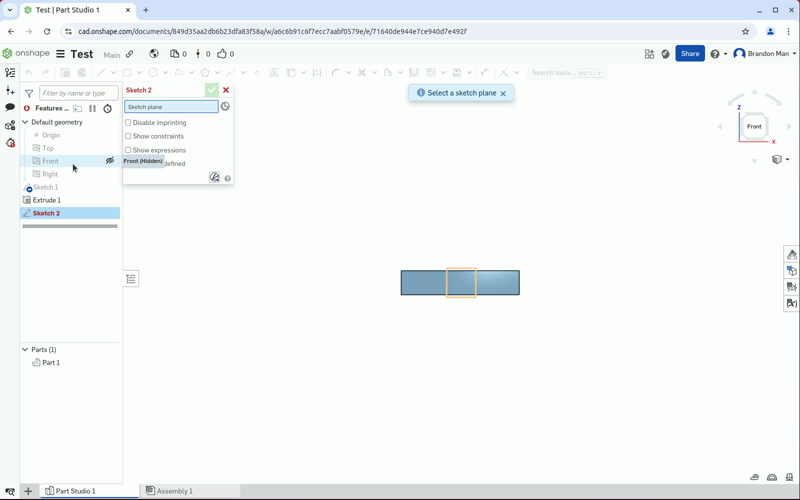
click(73, 163)
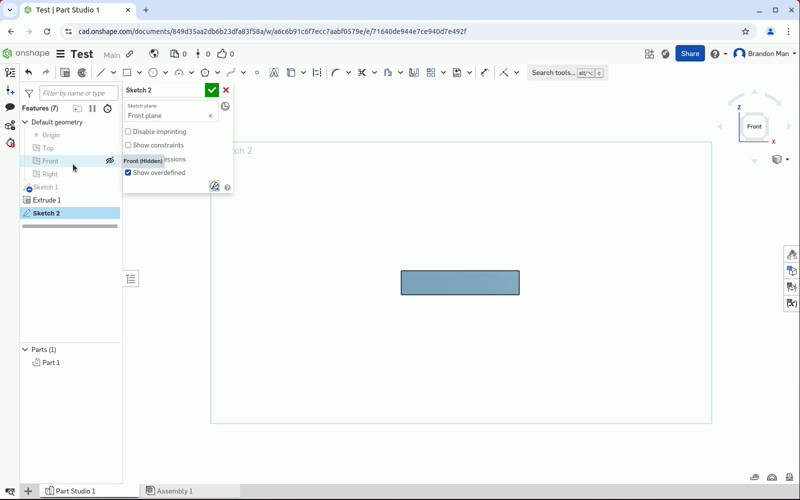
mouse_move(73, 352)
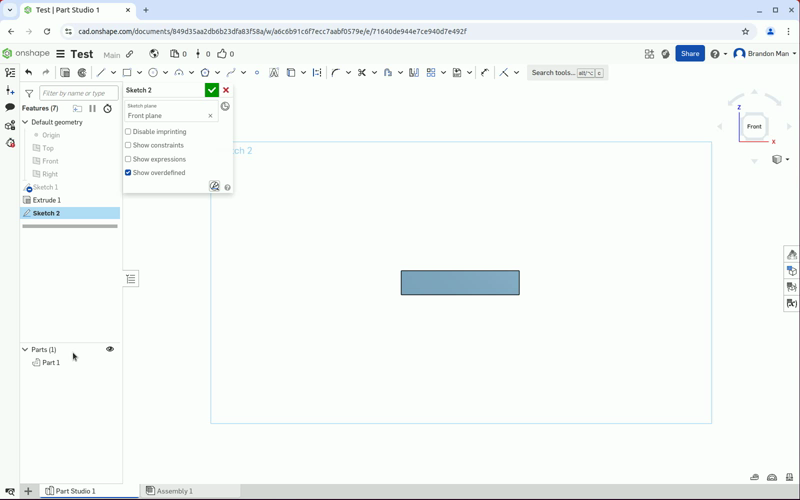
key(y)
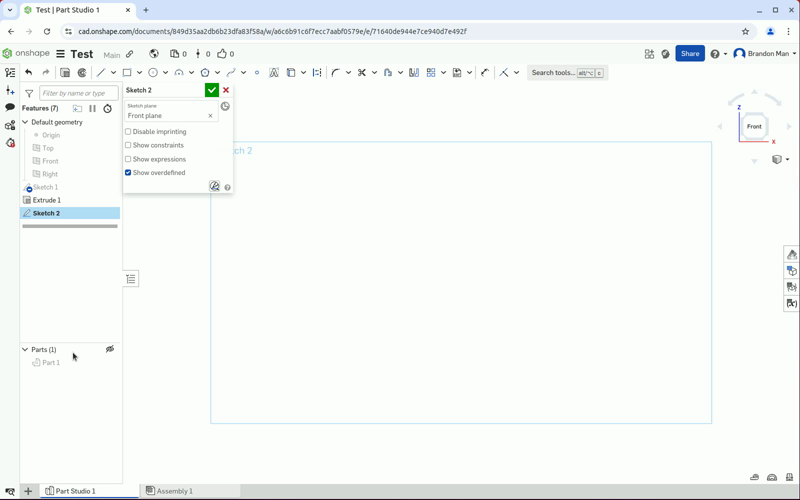
key(c)
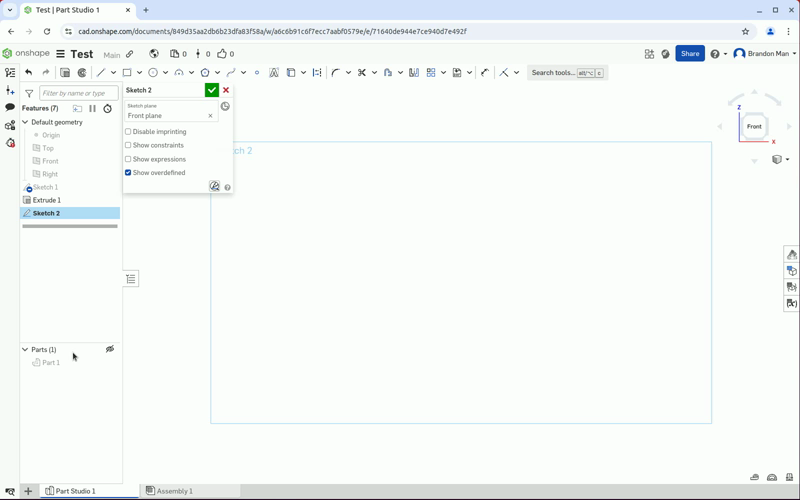
key_down(shift)
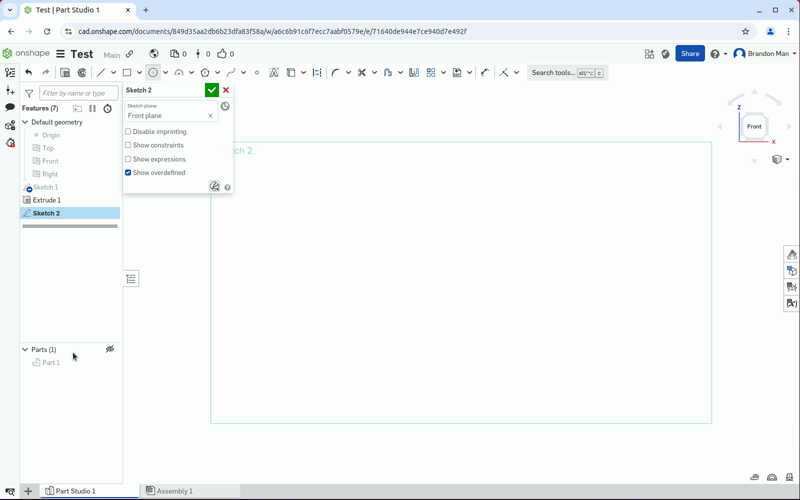
mouse_move(461, 199)
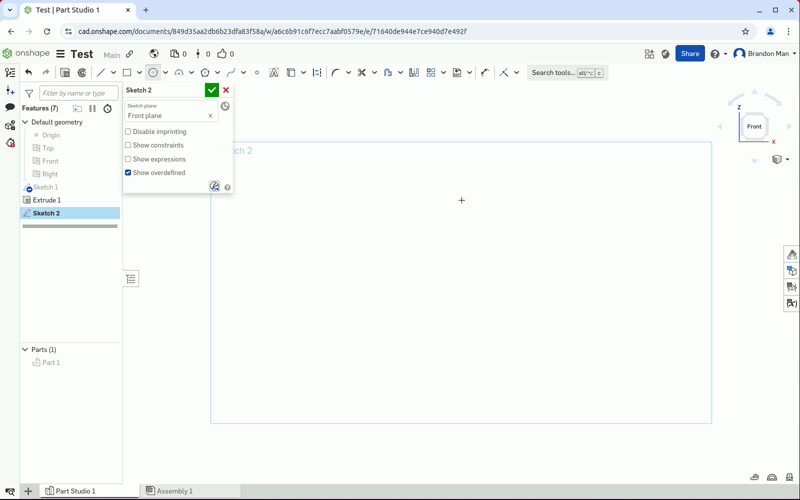
click(461, 199)
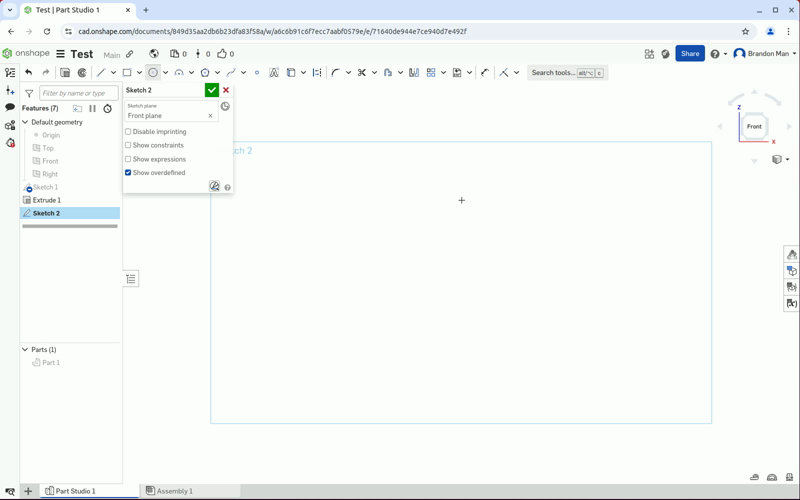
key_up(shift)
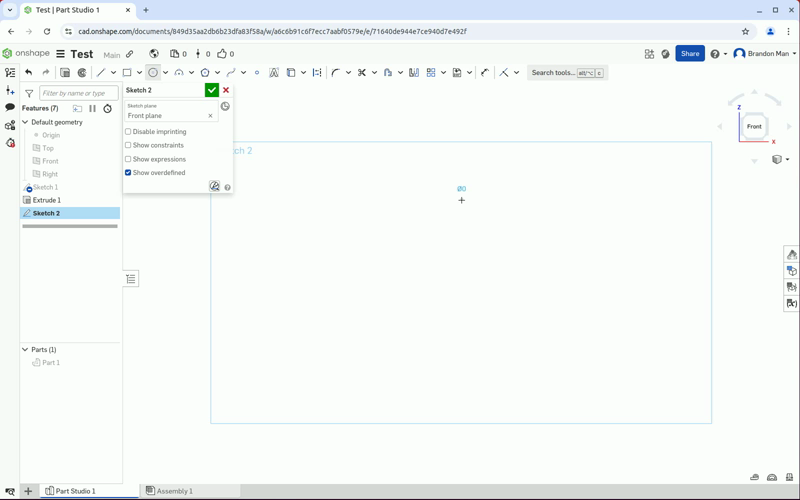
mouse_move(492, 199)
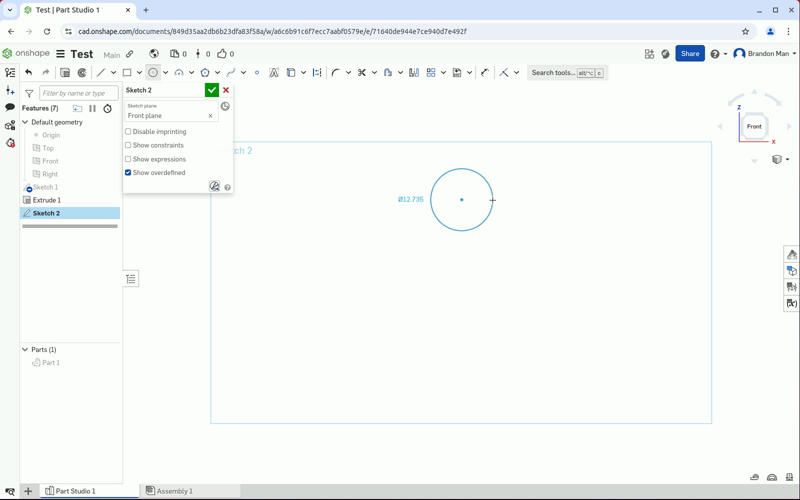
click(492, 199)
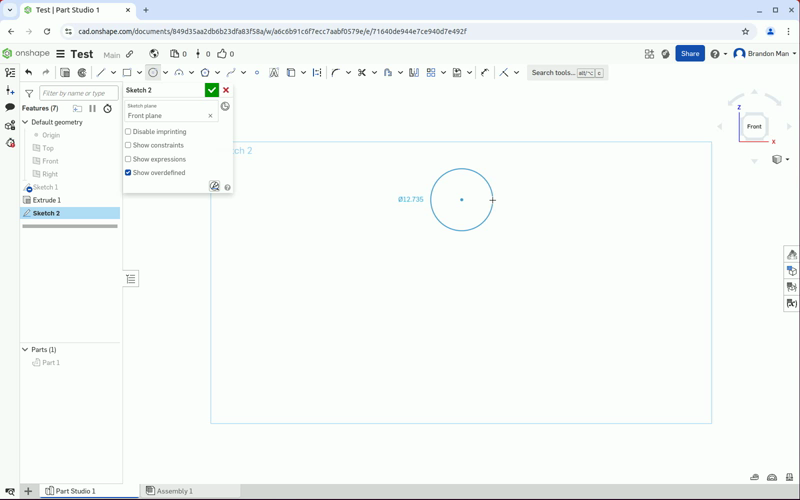
key(esc)
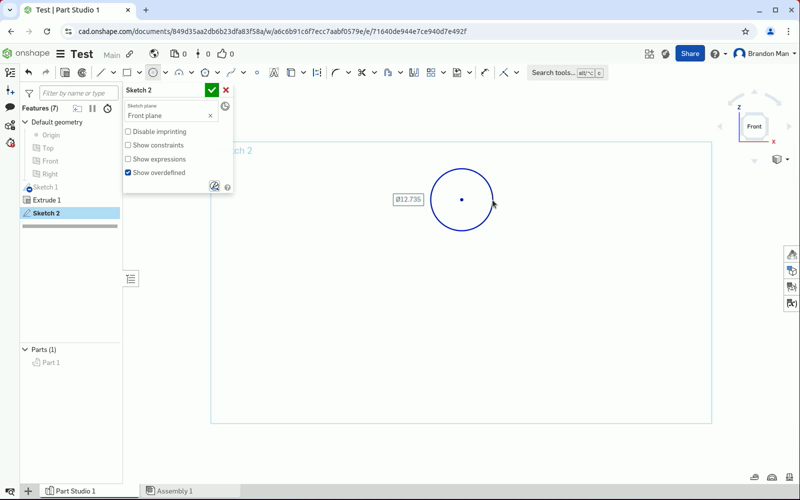
mouse_move(473, 216)
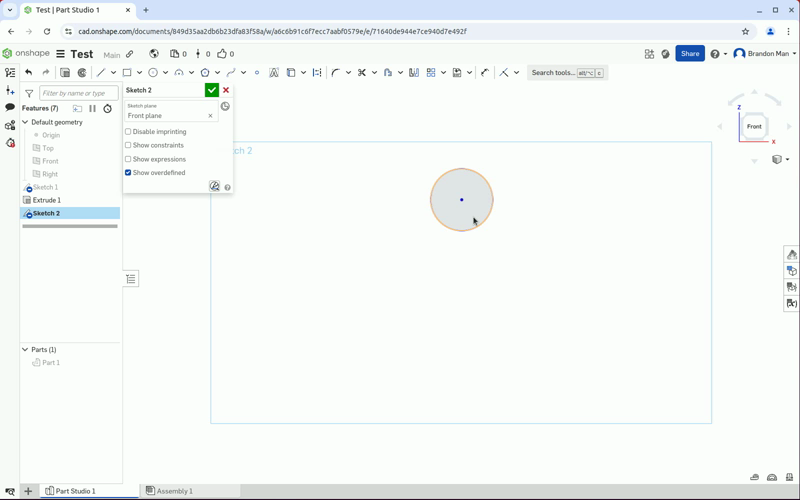
click(473, 216)
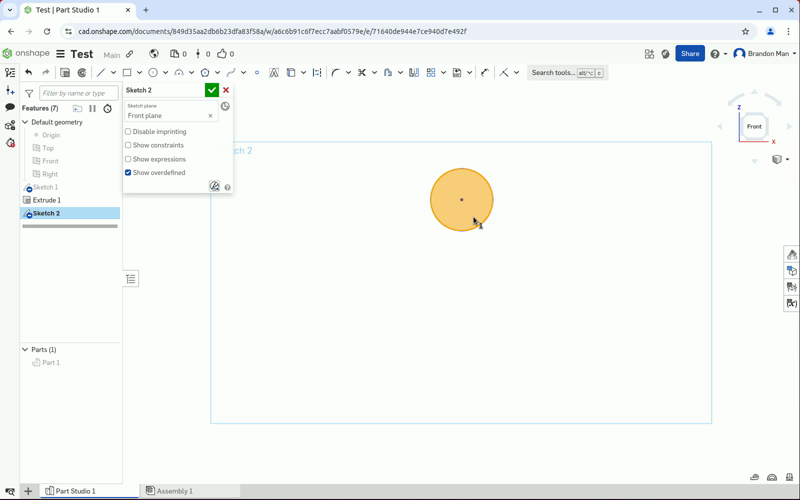
mouse_move(73, 352)
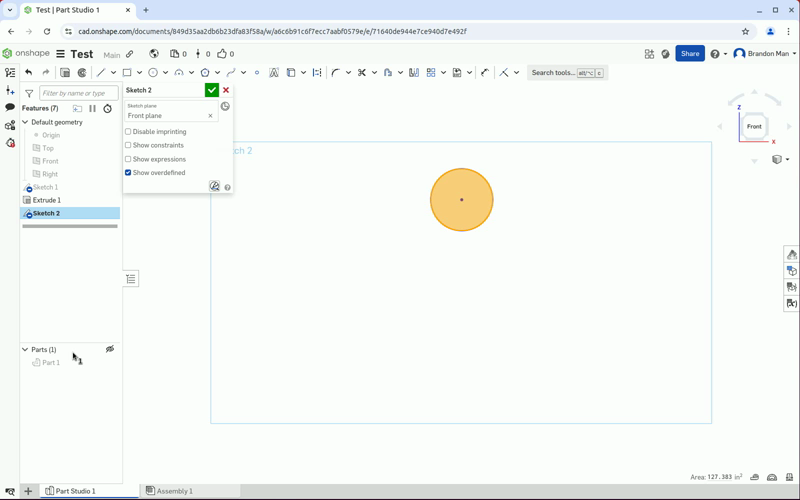
key(shift+y)
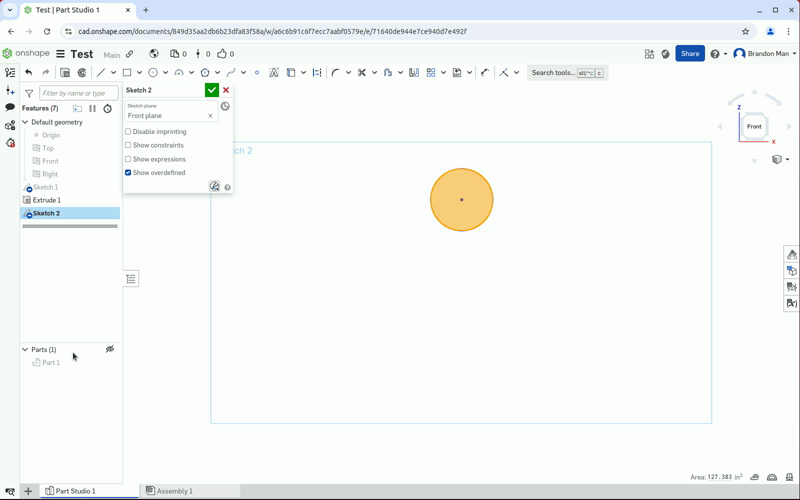
key(shift+e)
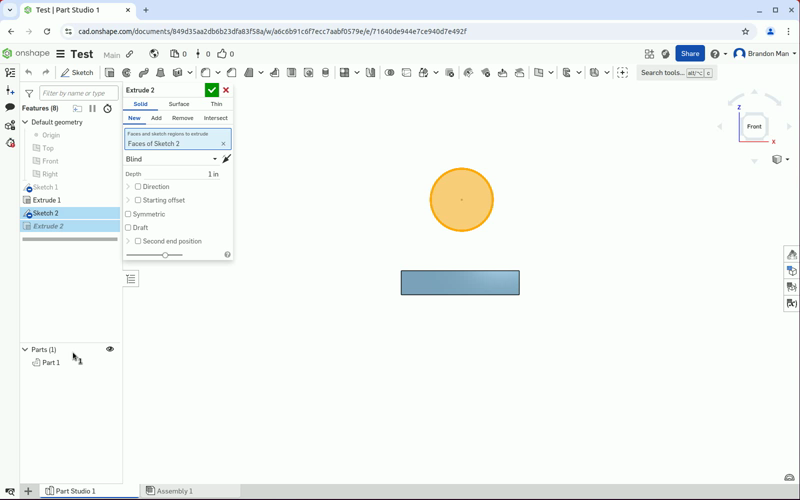
mouse_move(143, 106)
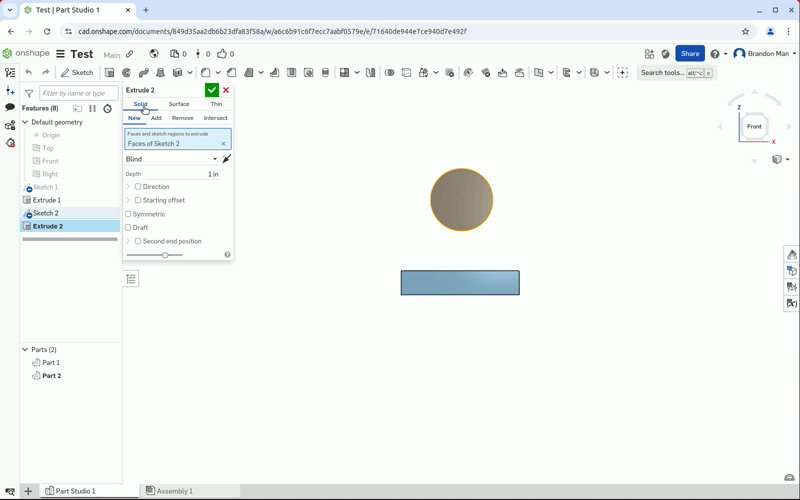
click(143, 106)
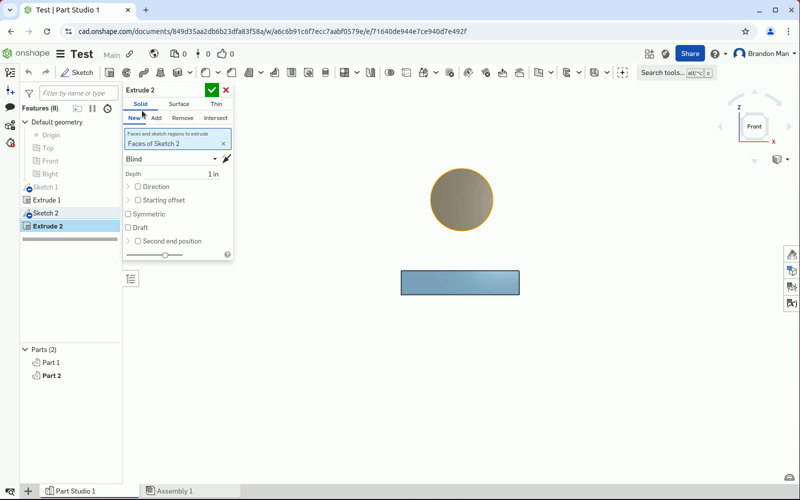
mouse_move(137, 120)
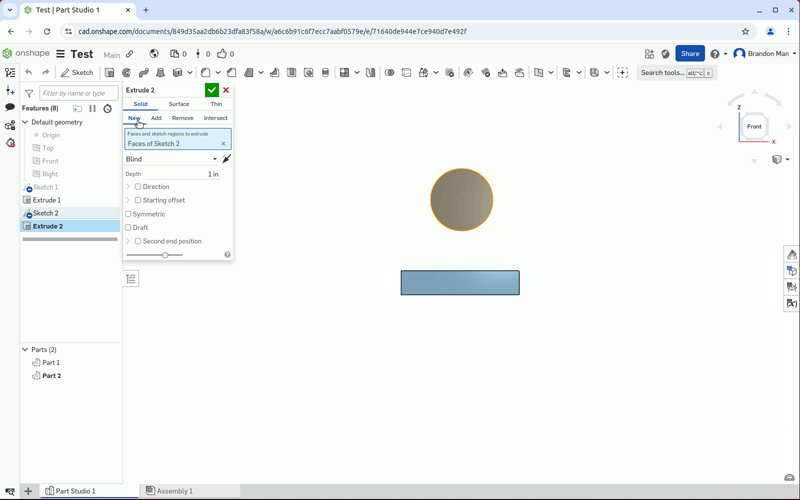
click(137, 120)
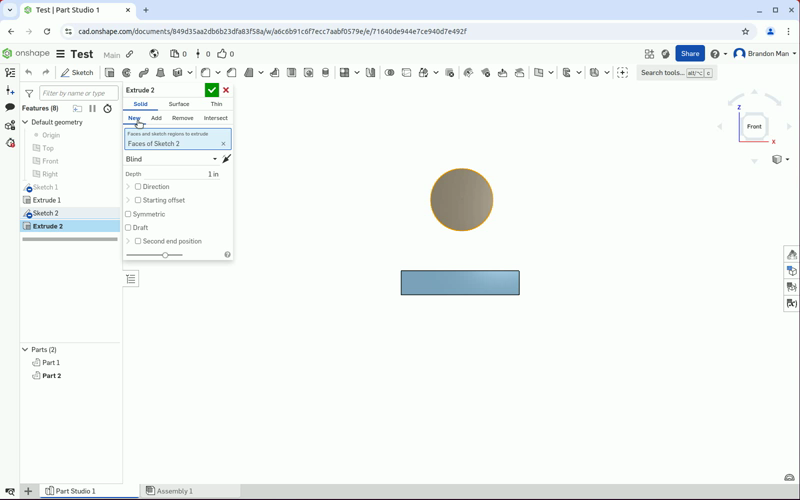
key(tab, 4)
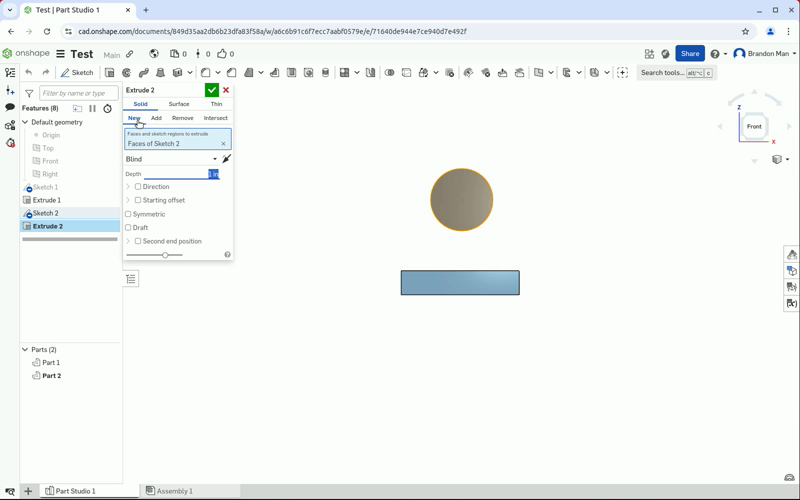
text(12.276)
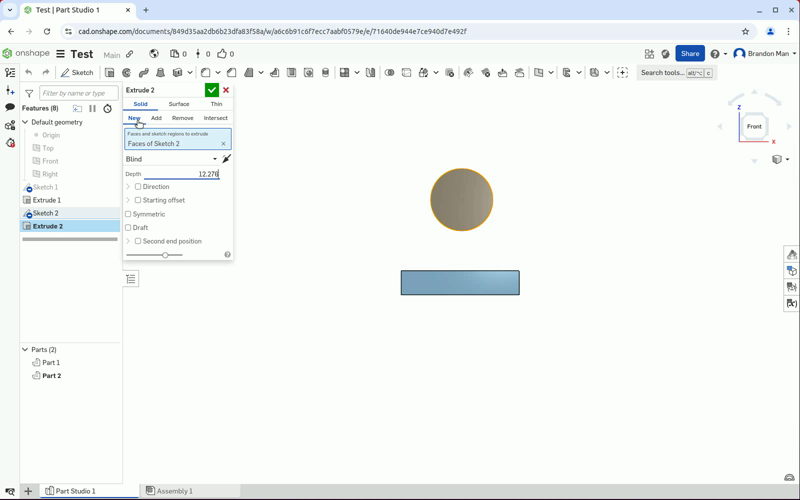
key(enter)
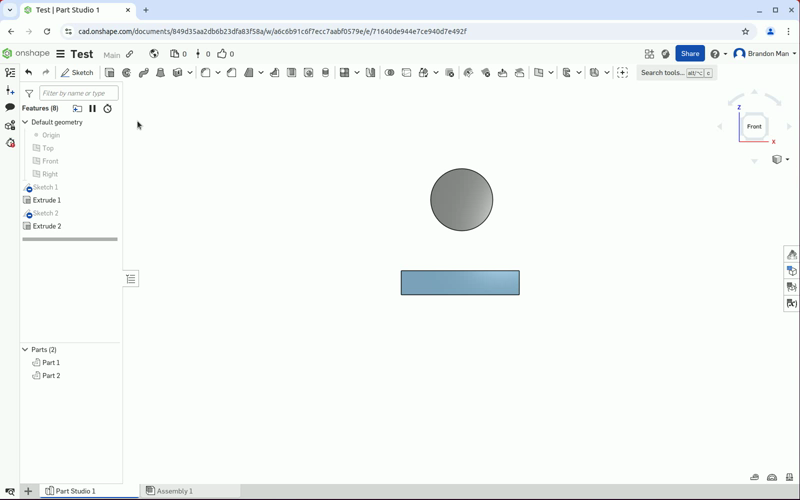
key(shift+h)
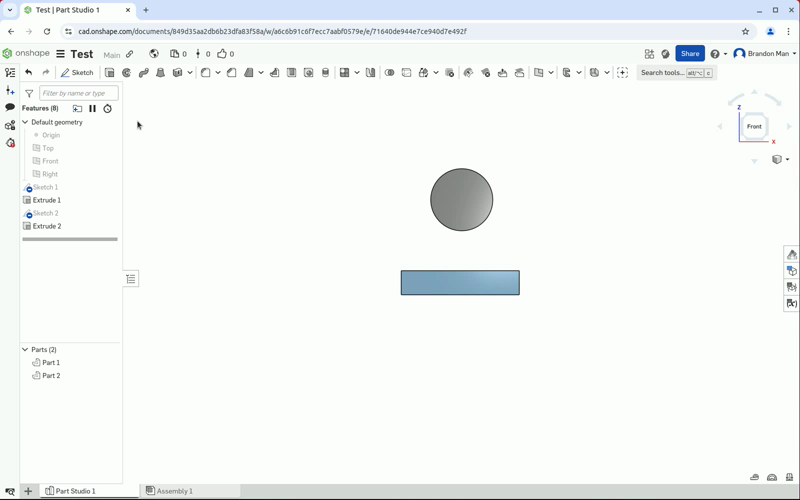
key(shift+h)
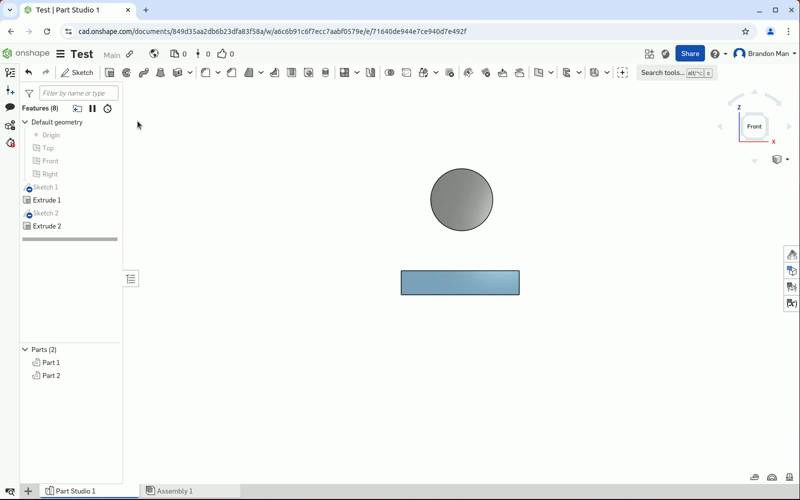
mouse_move(73, 189)
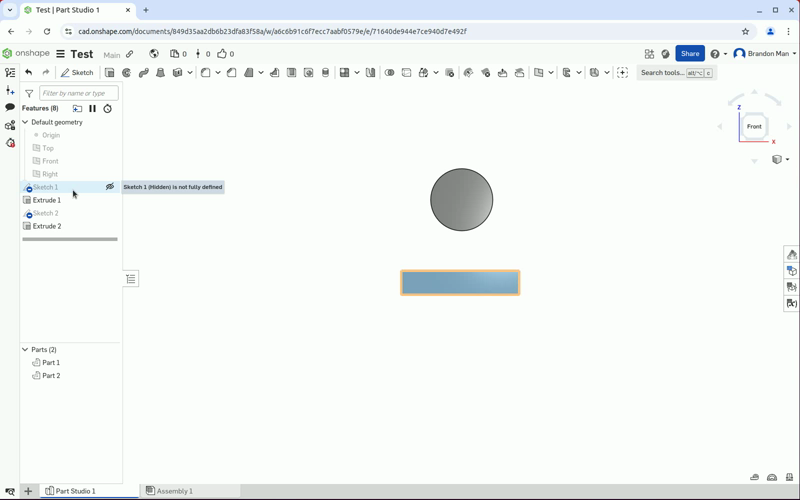
click(73, 189)
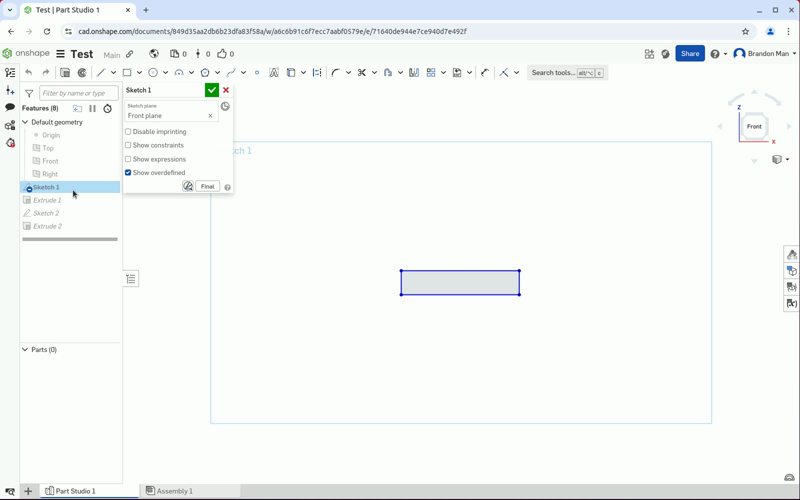
mouse_move(229, 92)
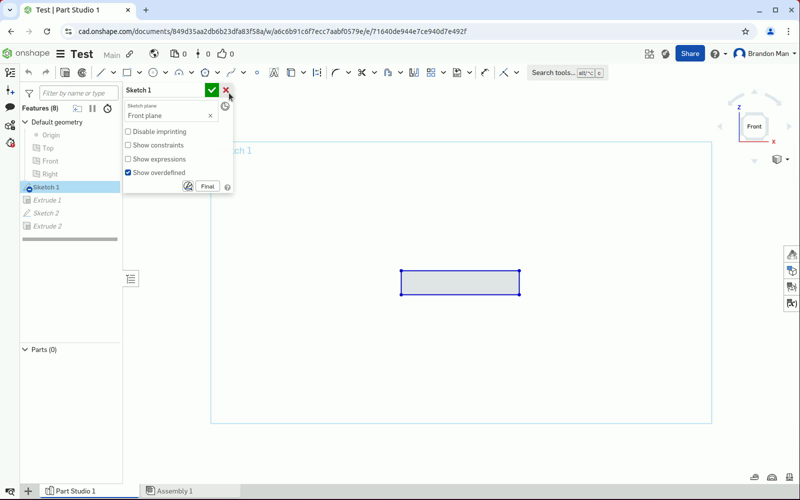
click(229, 92)
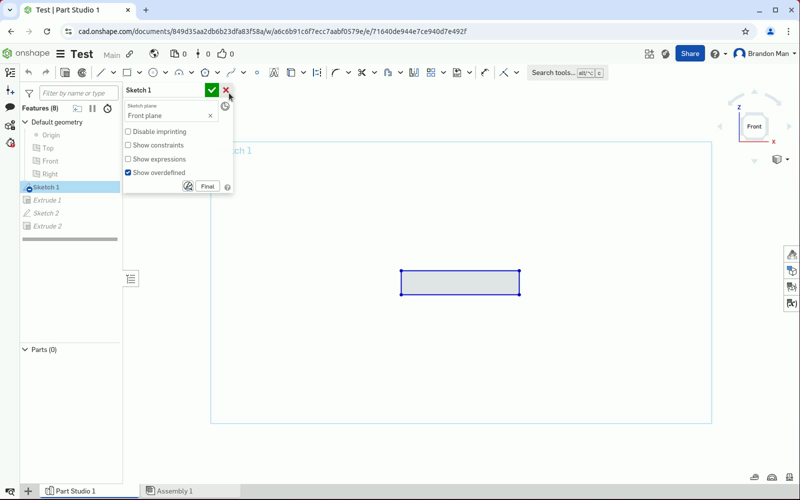
key(shift+s)
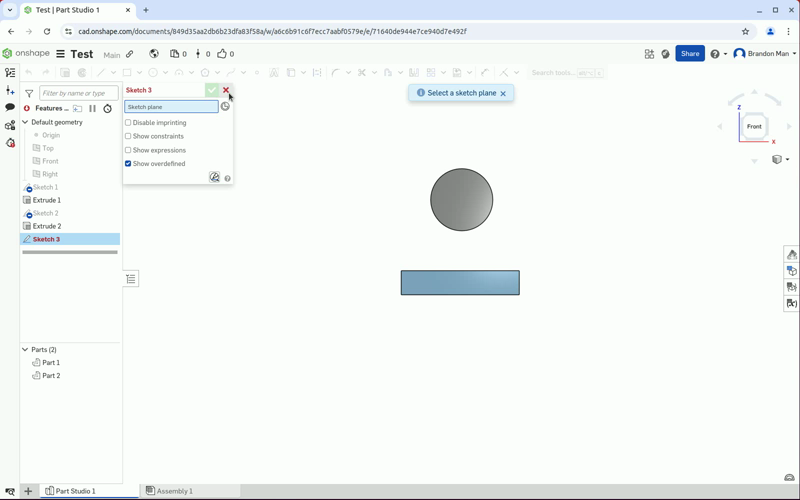
mouse_move(73, 163)
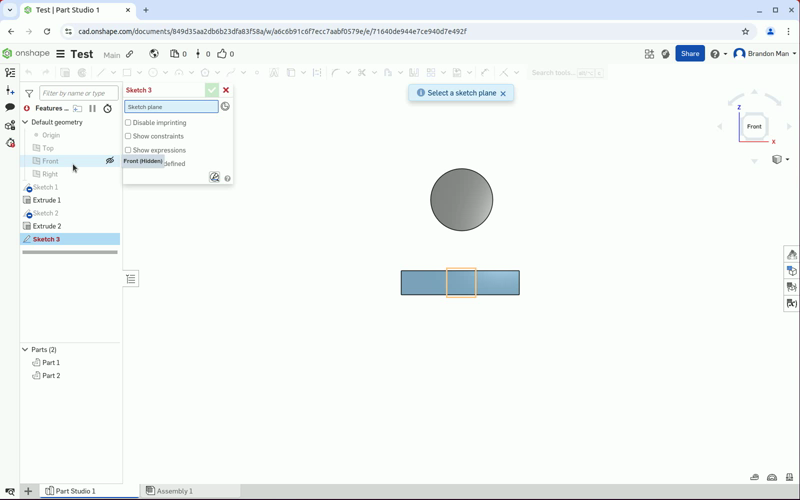
click(73, 163)
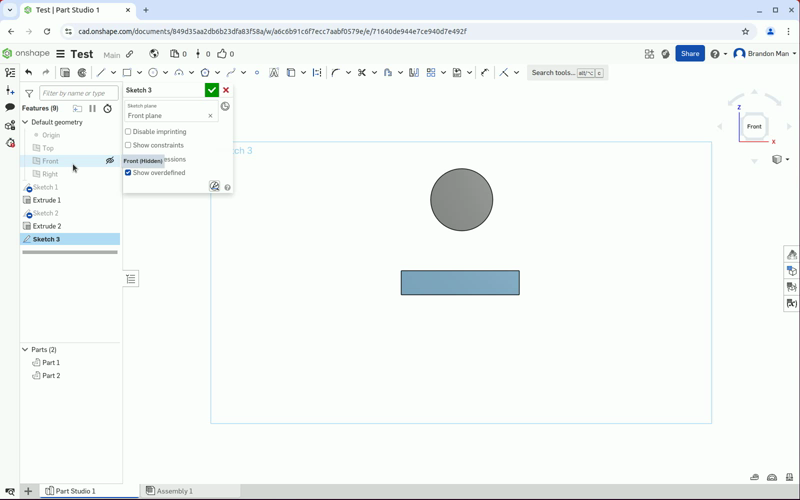
mouse_move(73, 352)
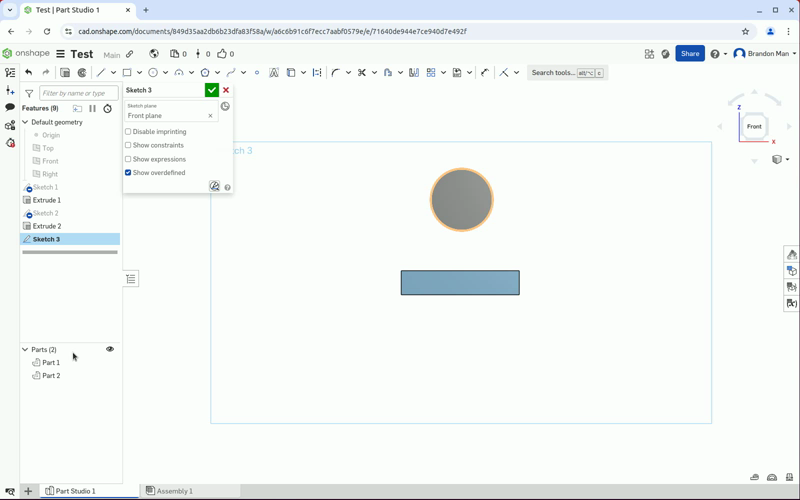
key(y)
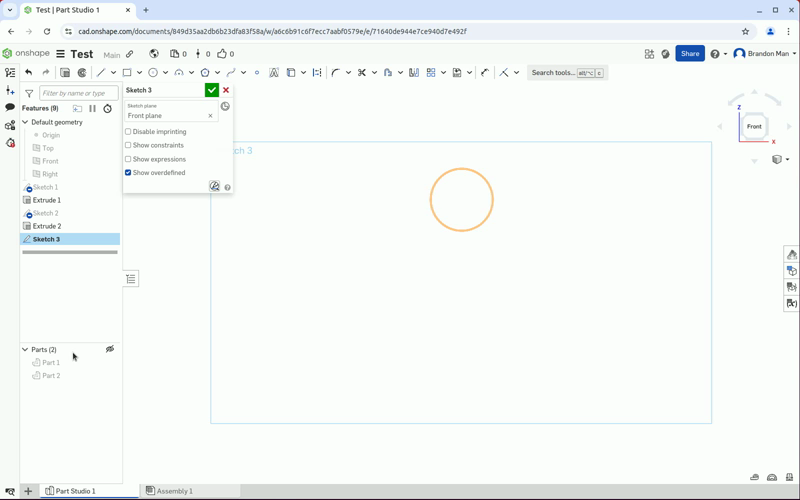
key(l)
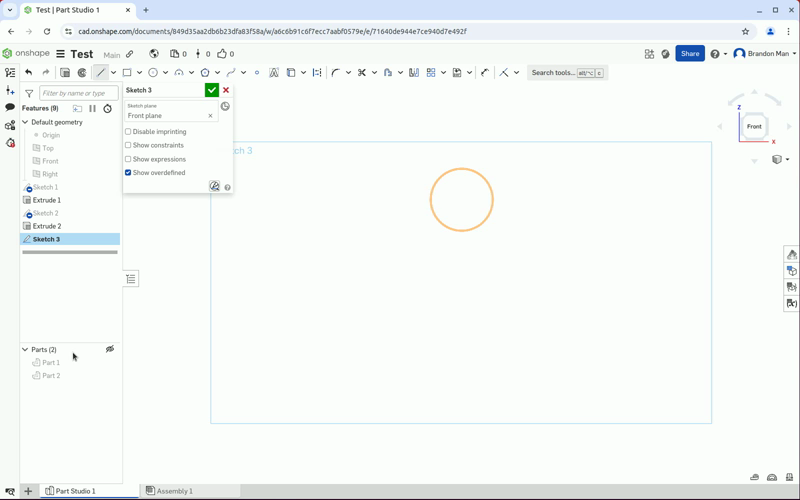
key_down(shift)
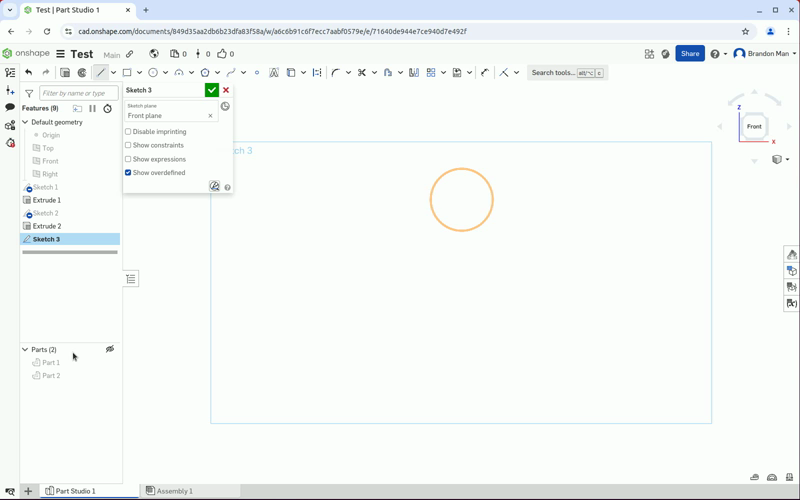
mouse_move(401, 271)
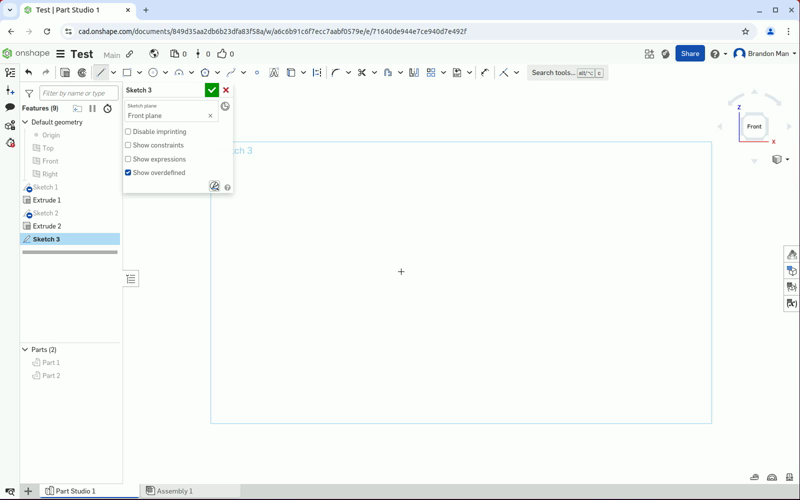
click(401, 271)
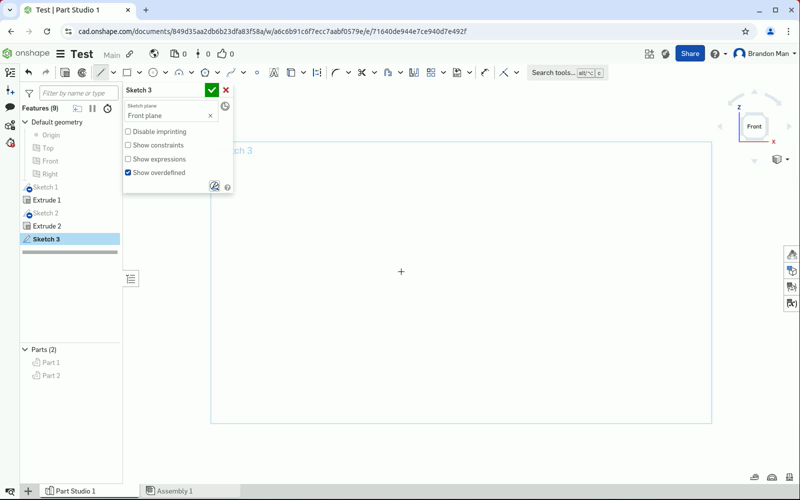
key_up(shift)
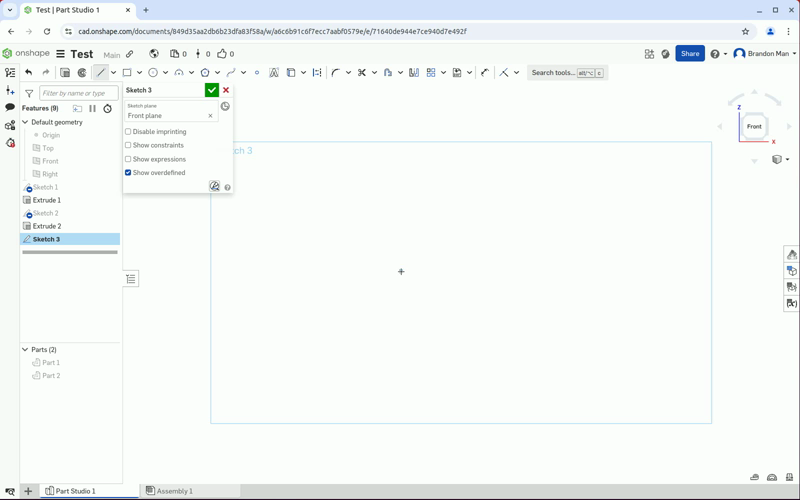
key_down(shift)
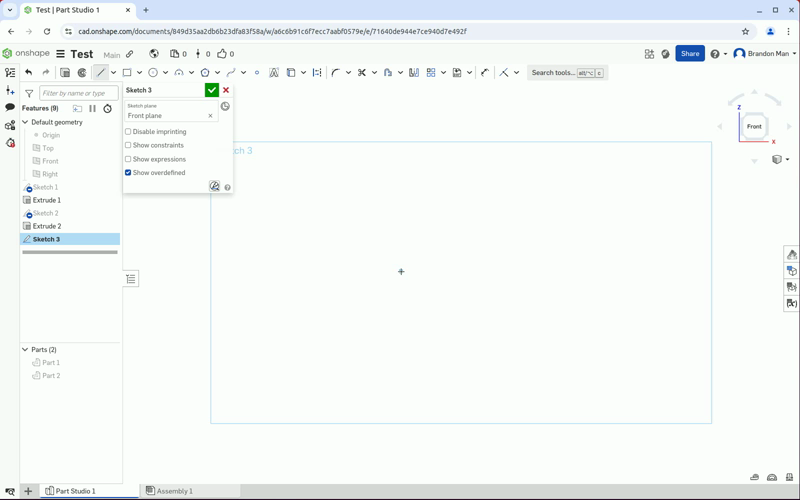
mouse_move(519, 271)
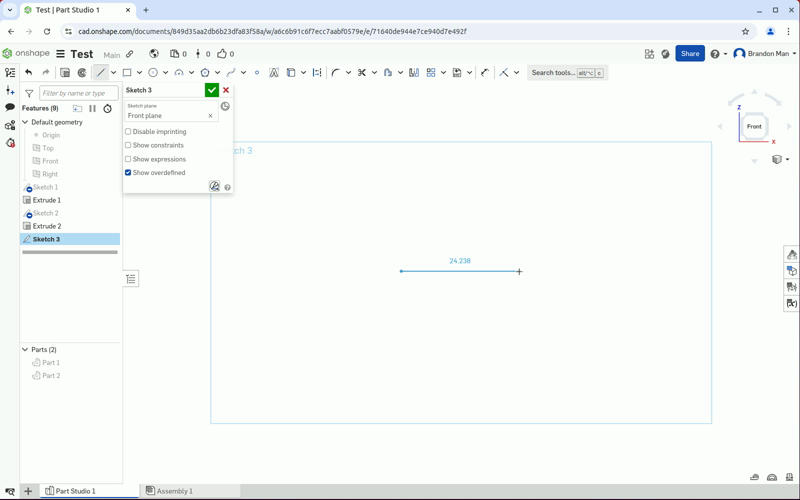
click(519, 271)
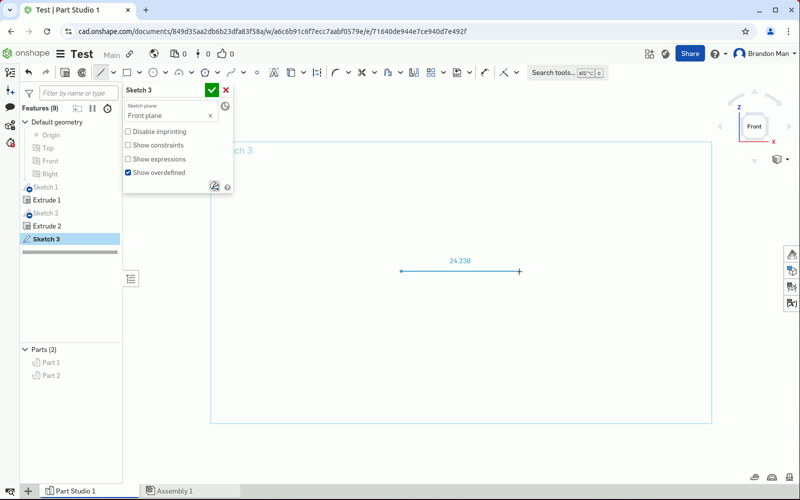
key_up(shift)
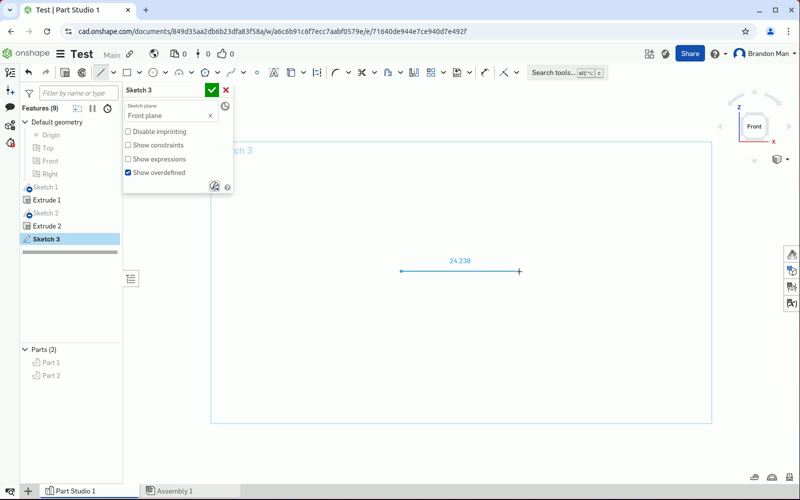
key_down(shift)
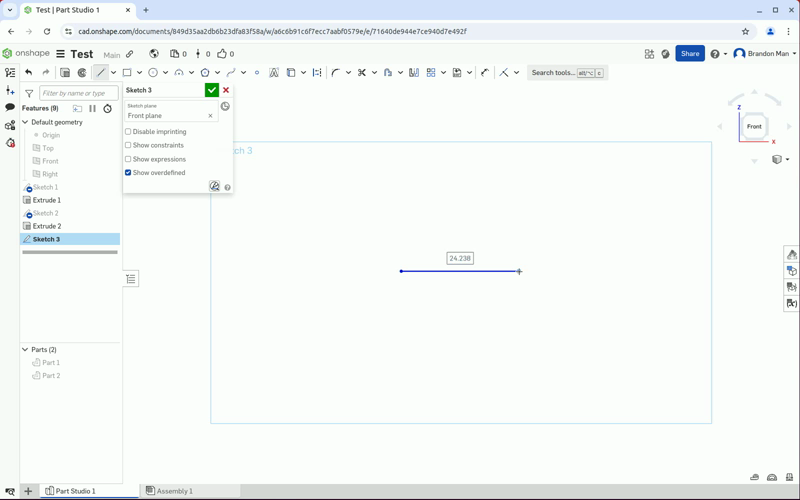
mouse_move(489, 200)
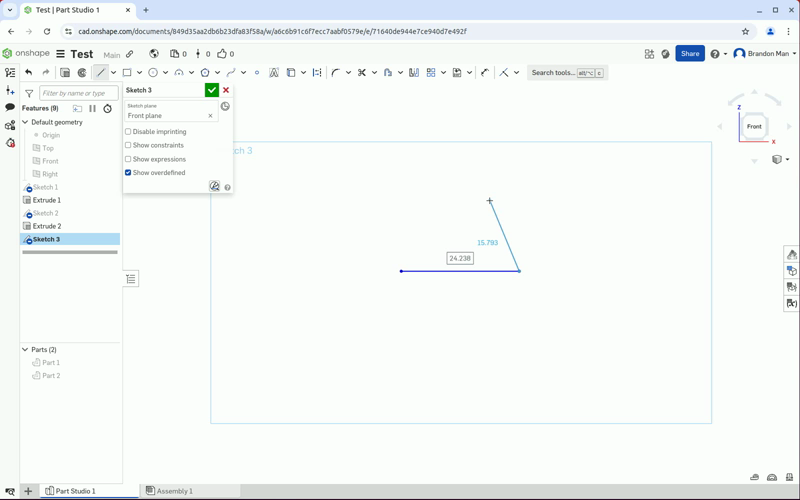
click(489, 200)
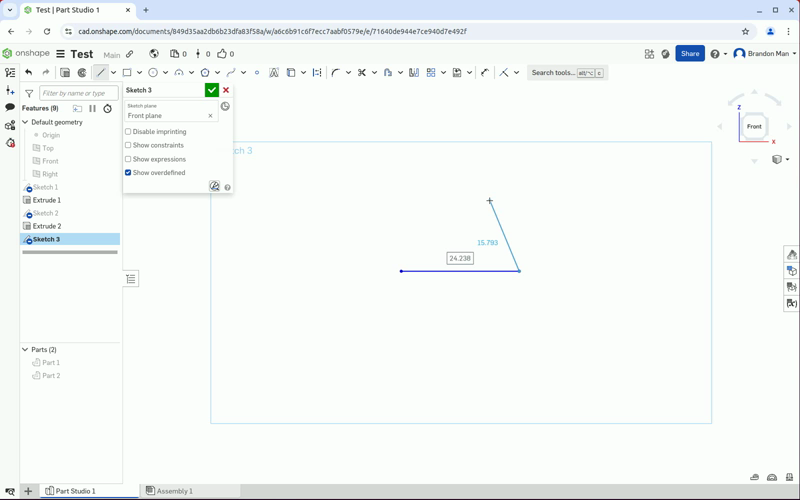
key_up(shift)
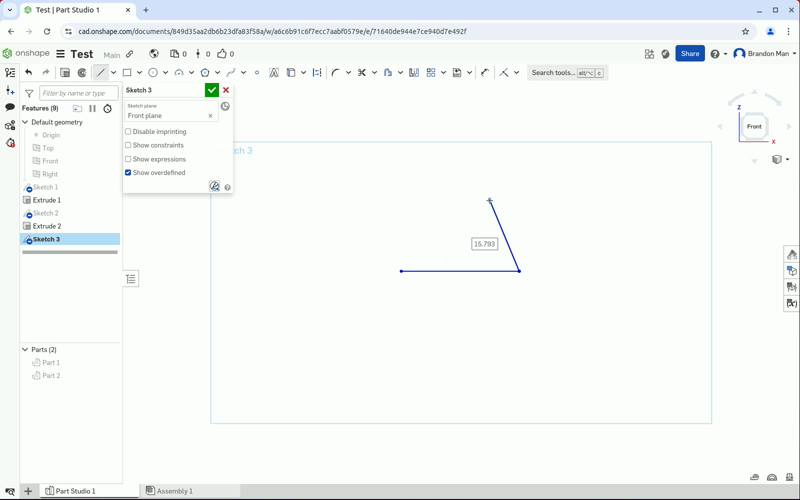
key(esc)
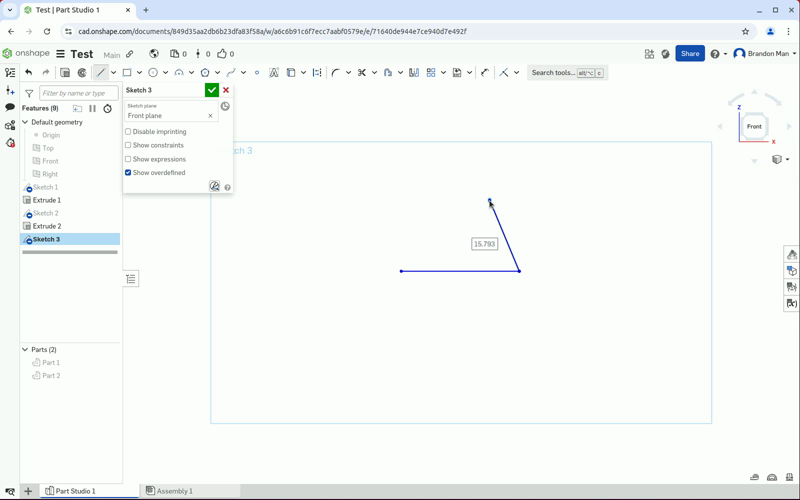
key(a)
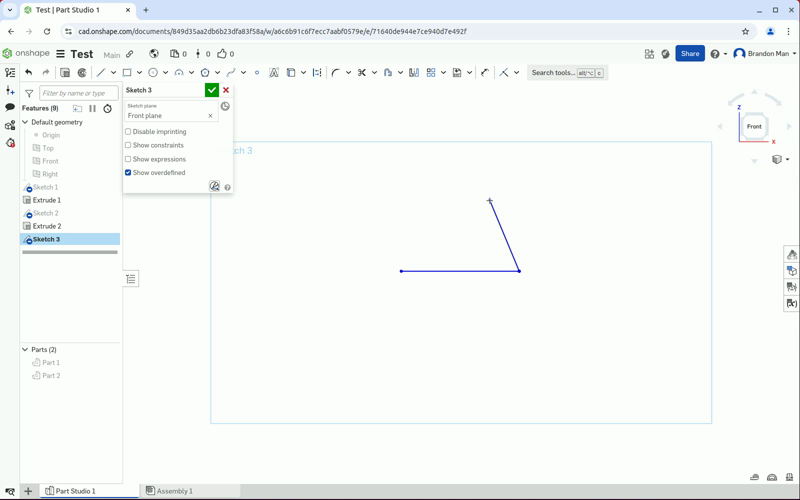
mouse_move(489, 200)
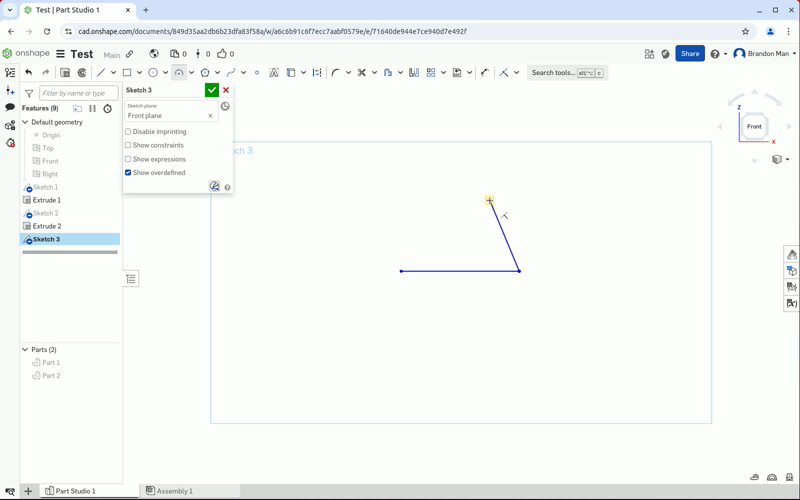
click(489, 200)
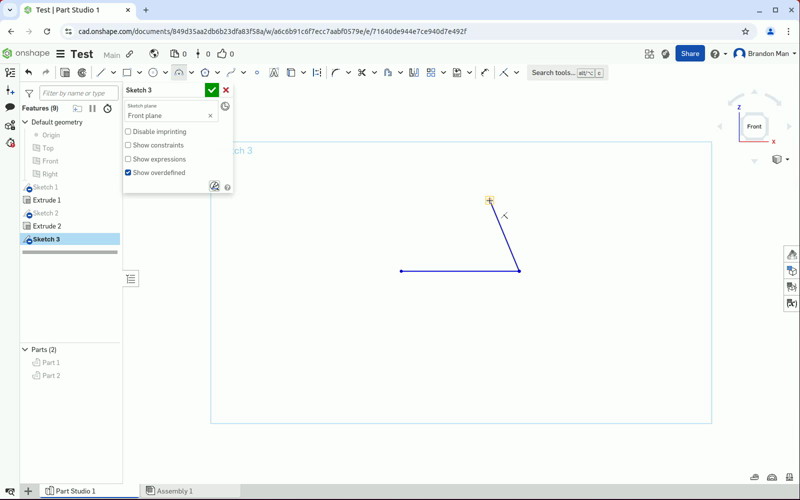
key_down(shift)
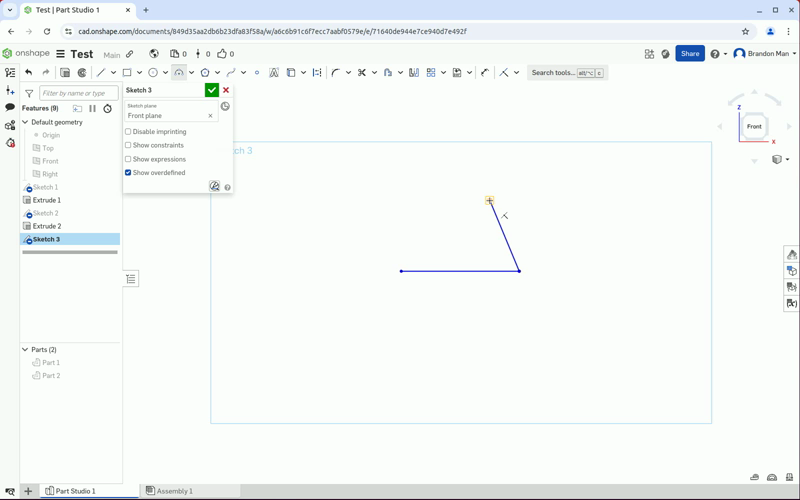
mouse_move(431, 200)
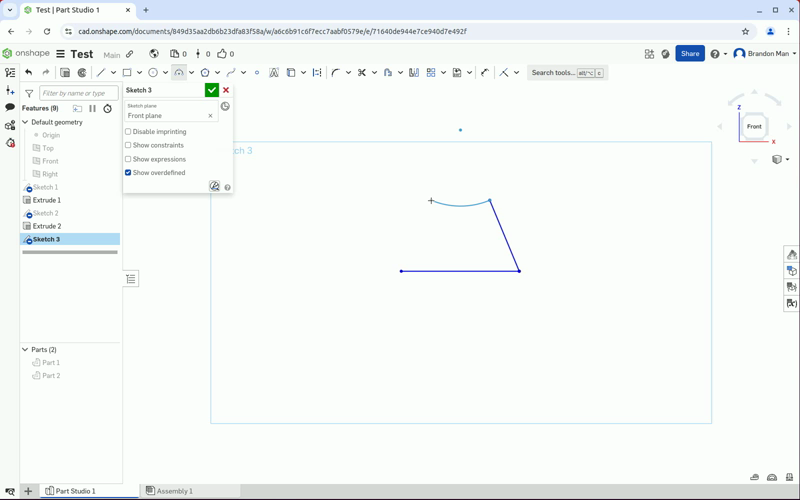
click(431, 200)
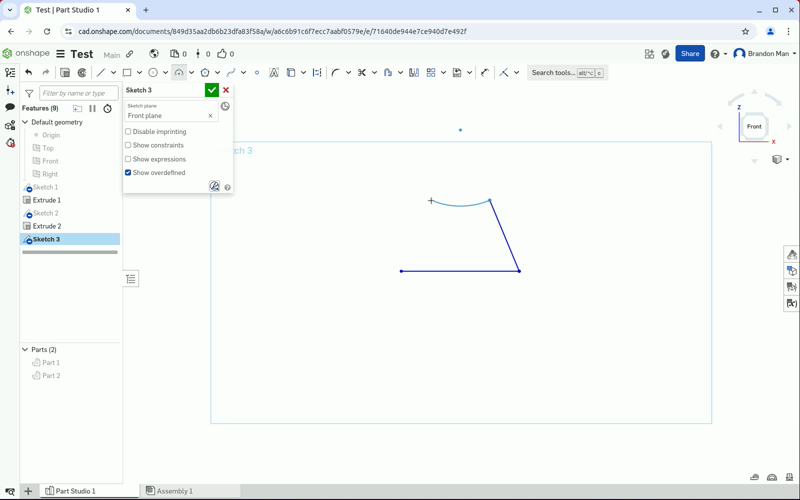
mouse_move(460, 229)
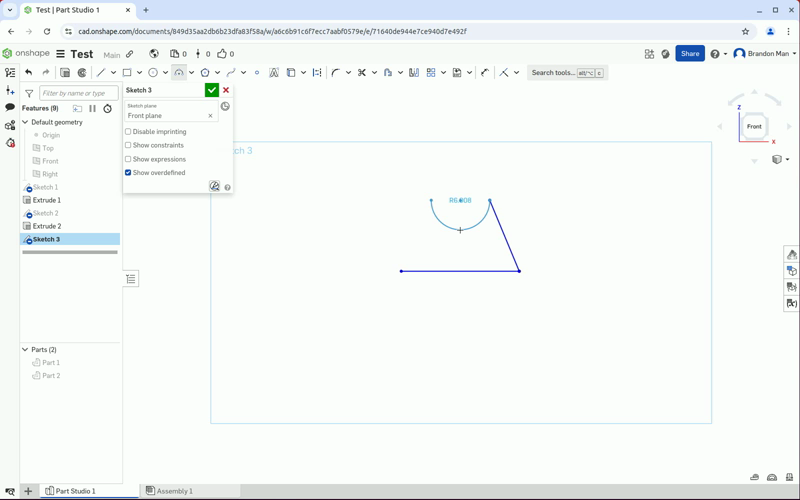
click(460, 229)
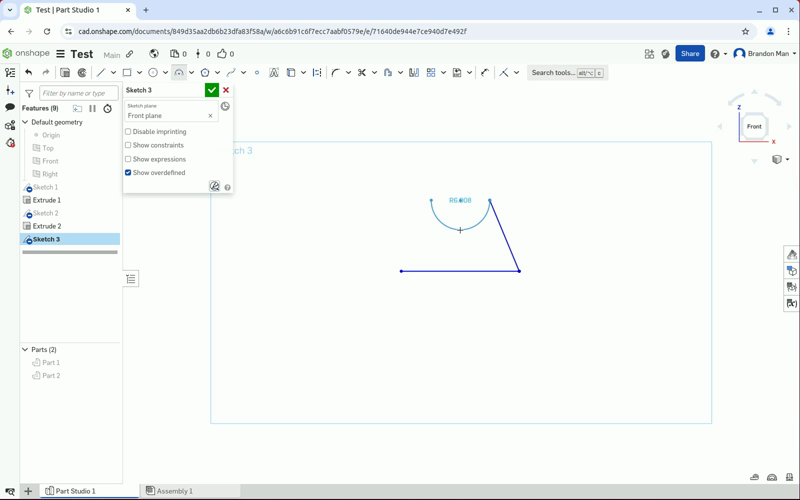
key_up(shift)
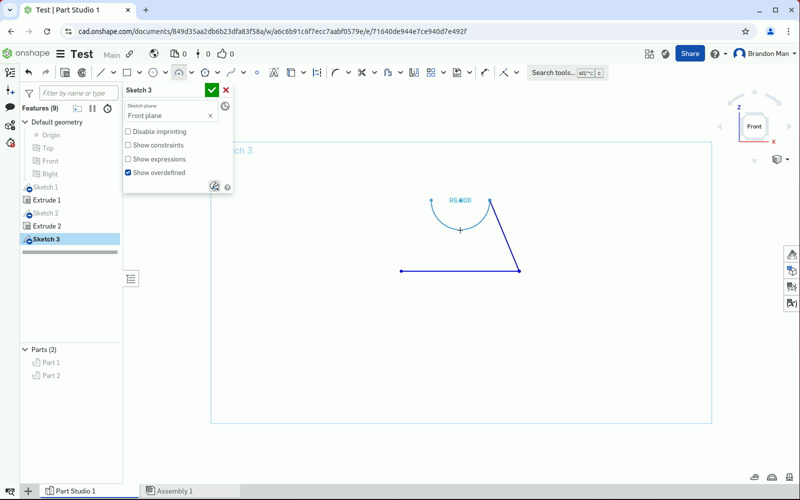
key(esc)
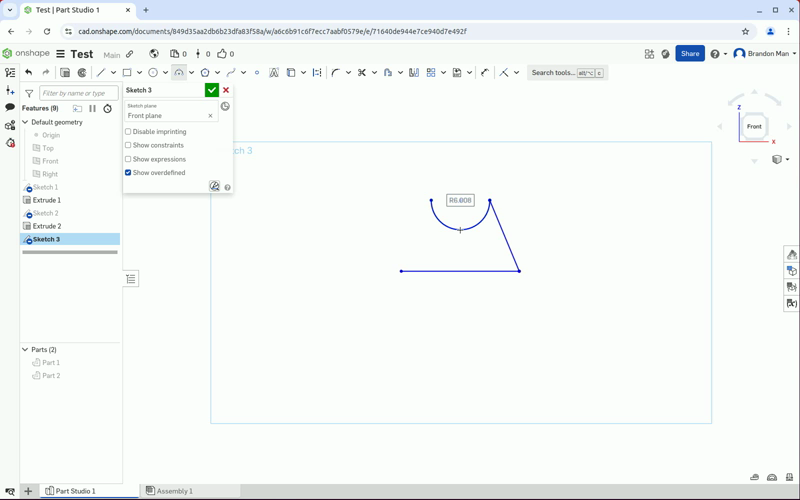
key(l)
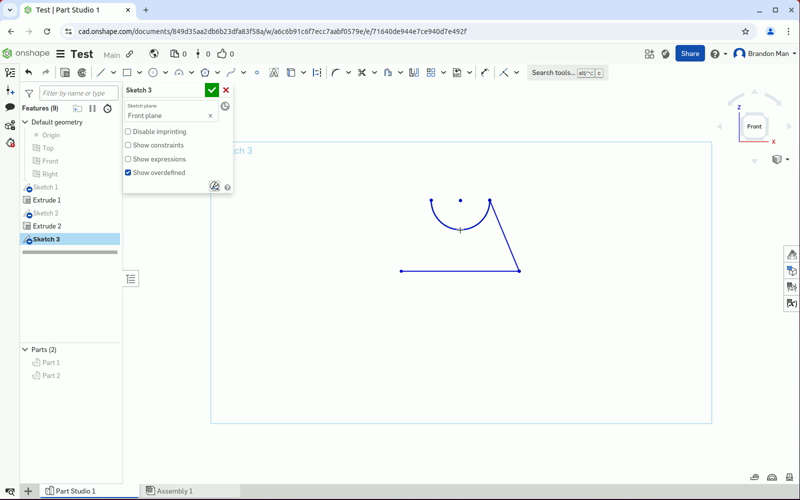
mouse_move(431, 200)
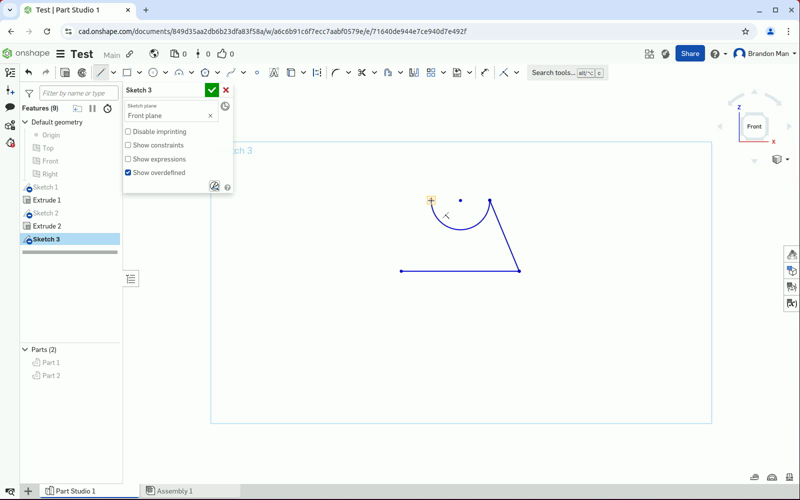
click(431, 200)
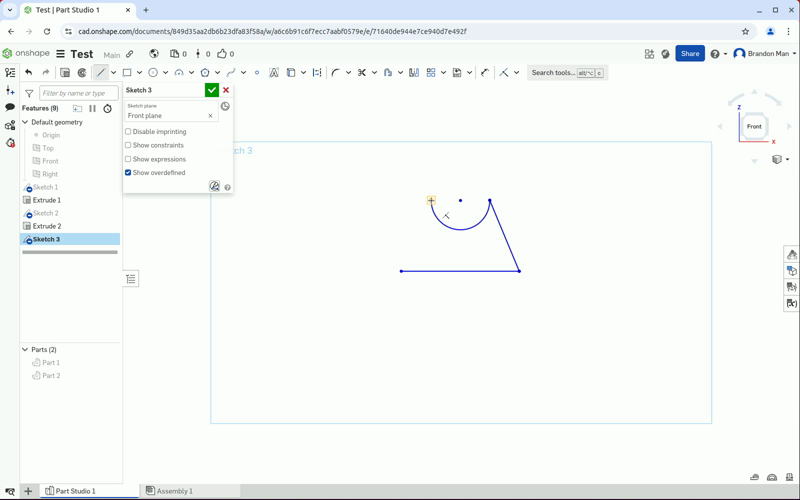
key_down(shift)
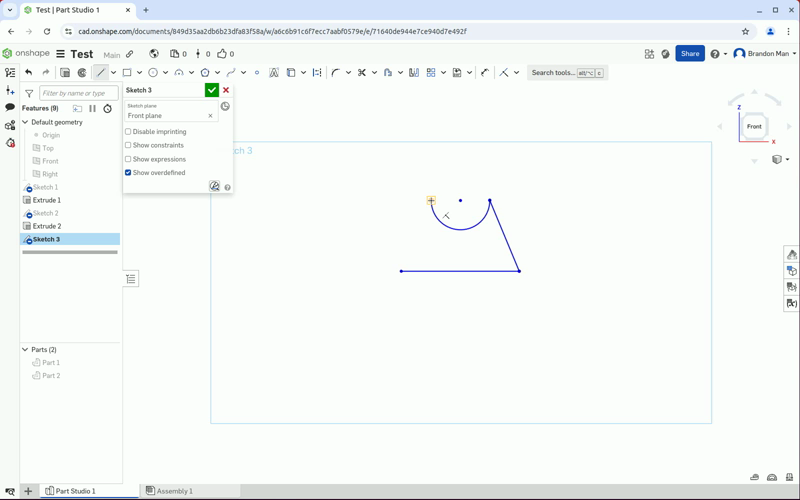
mouse_move(401, 271)
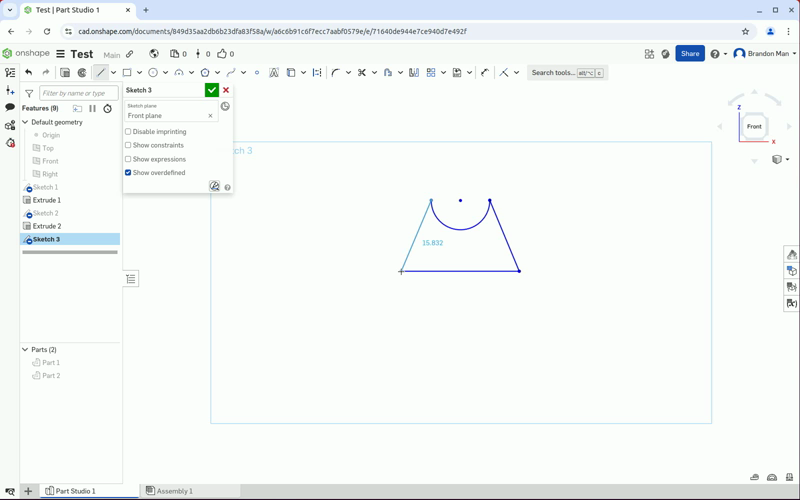
key_up(shift)
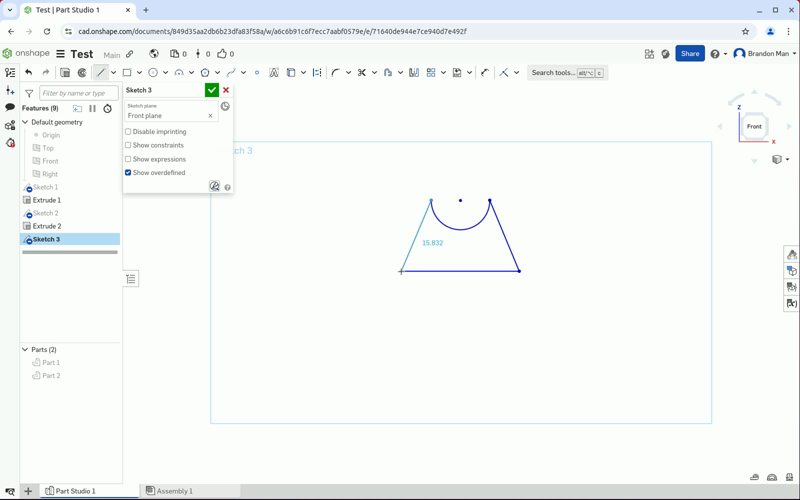
click(401, 271)
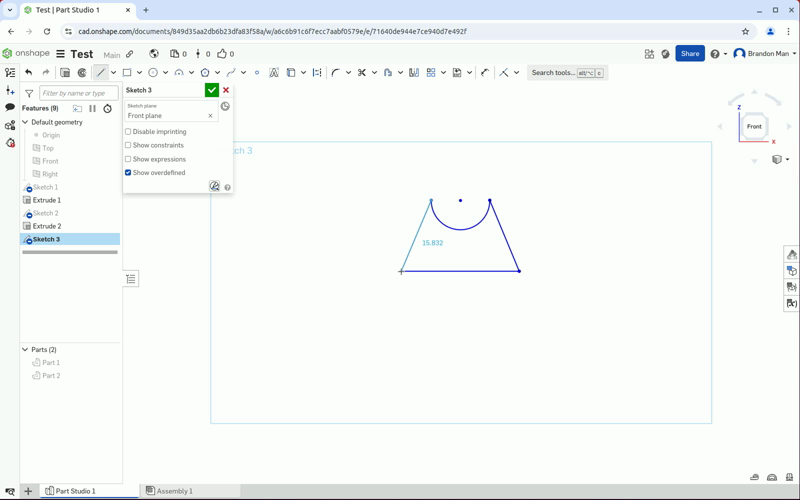
key(esc)
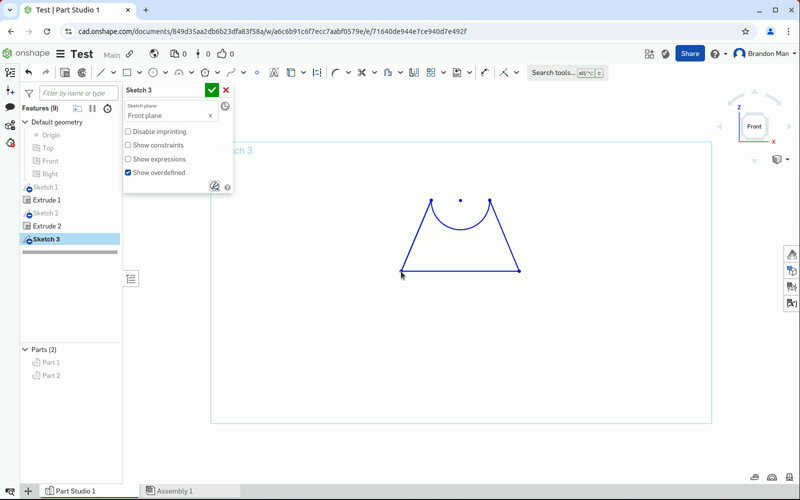
mouse_move(440, 237)
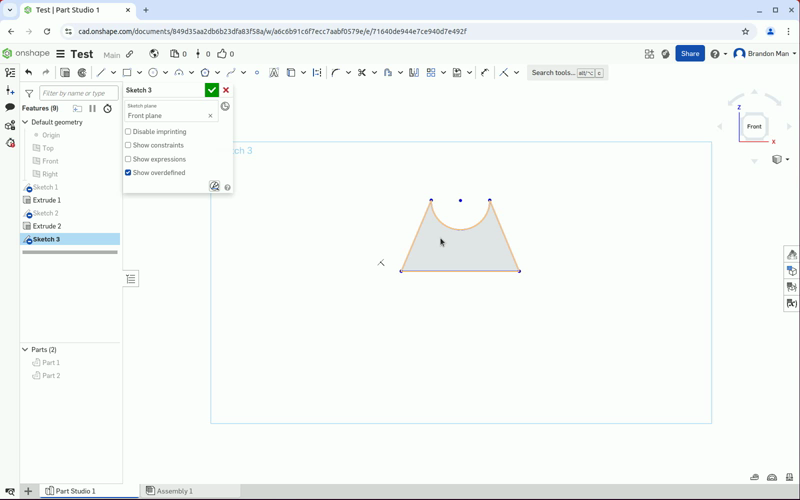
scroll(6)
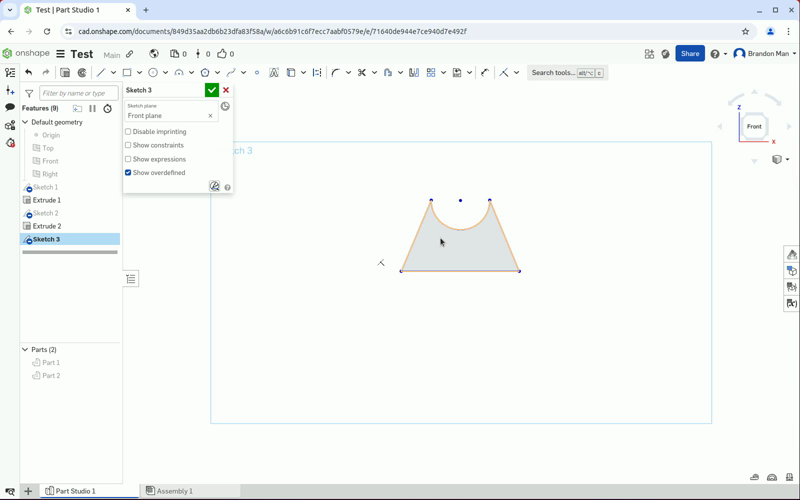
scroll(6)
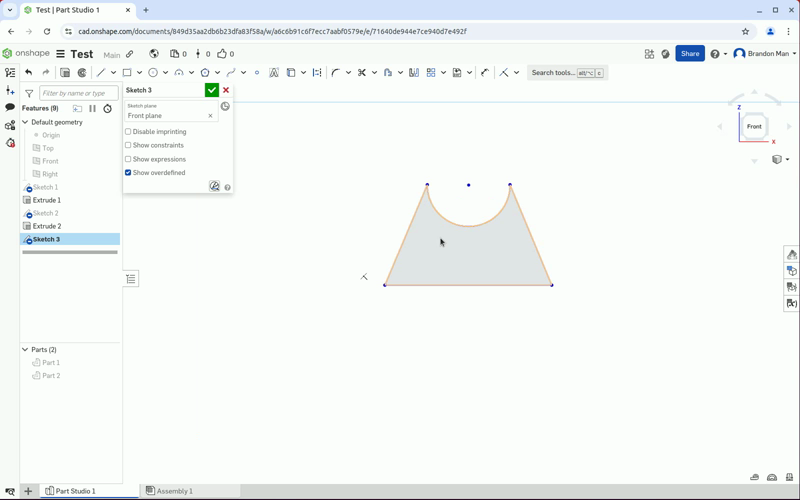
scroll(6)
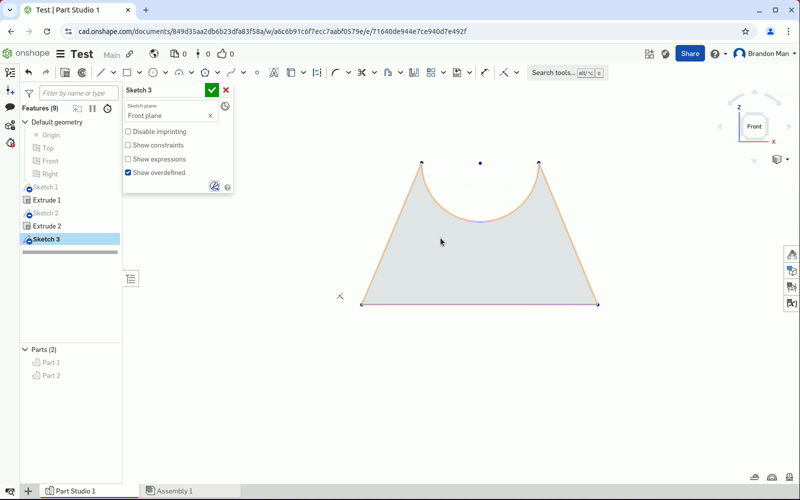
scroll(6)
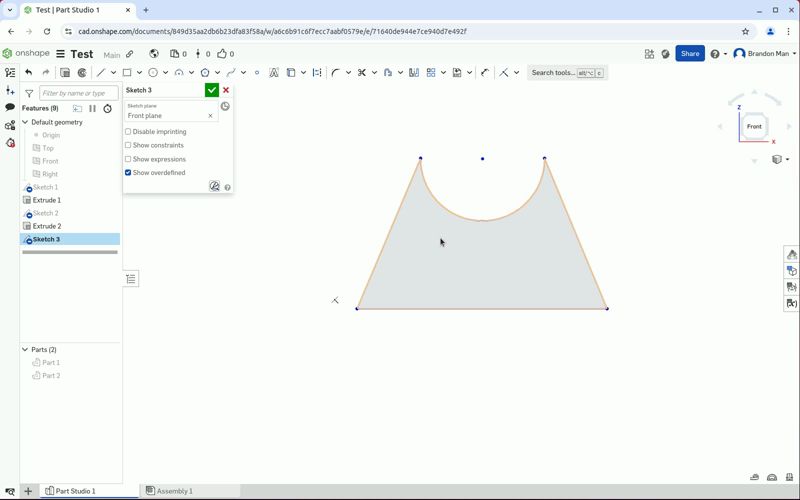
scroll(6)
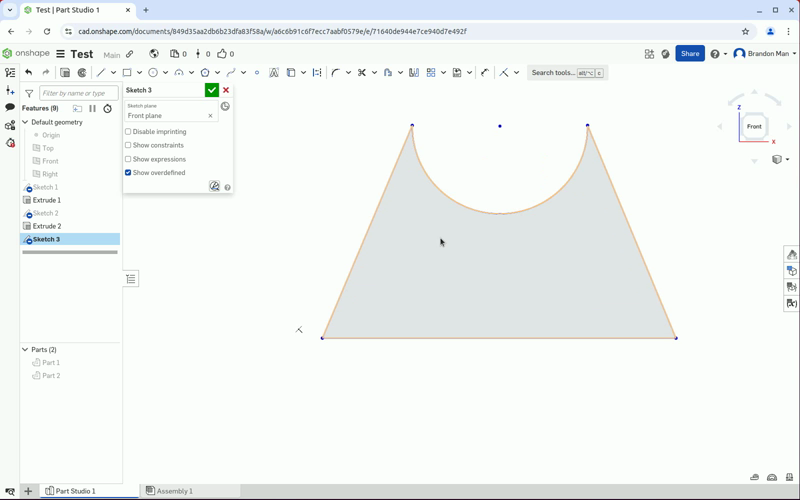
scroll(6)
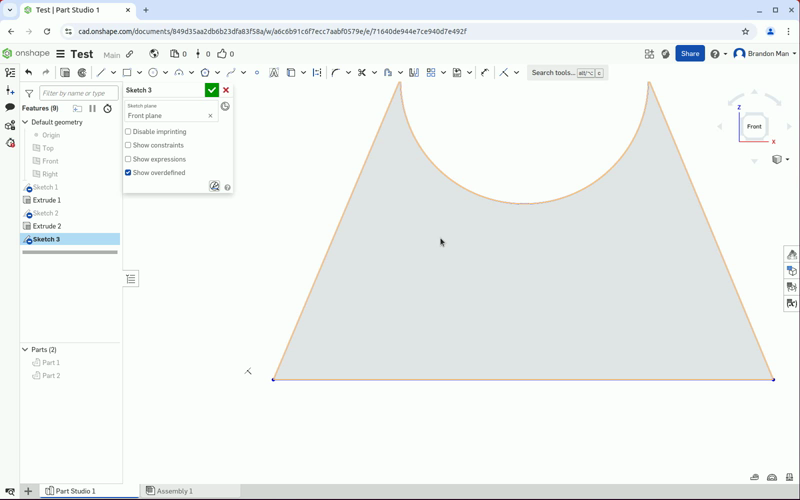
scroll(6)
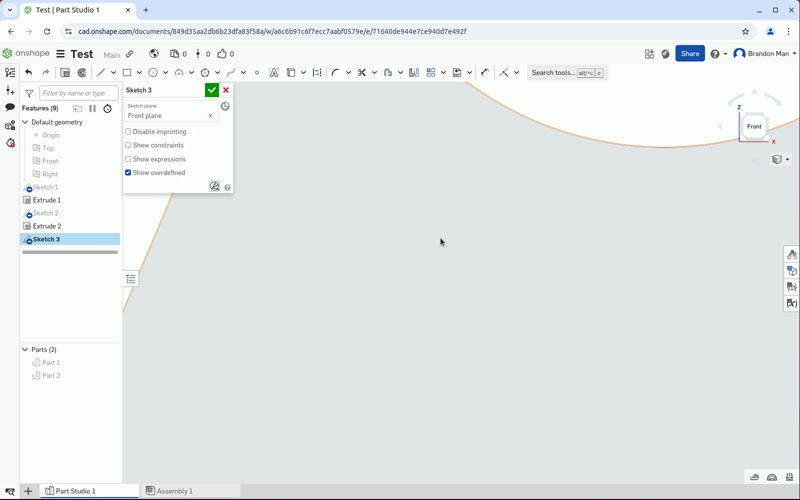
click(440, 237)
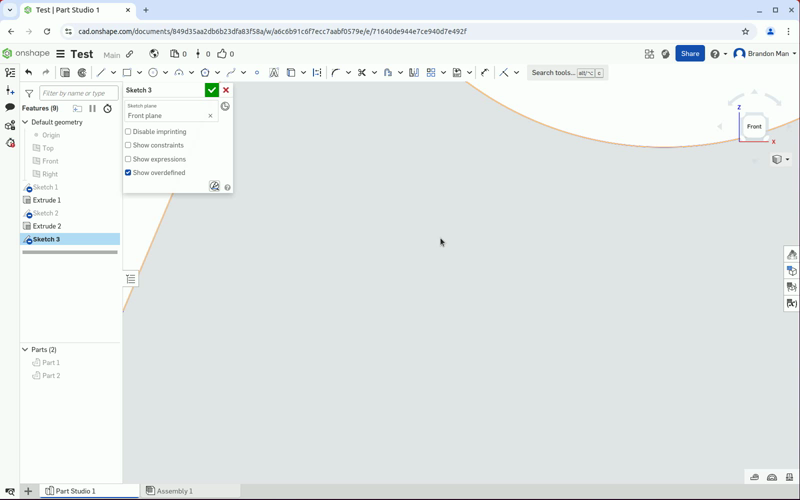
scroll(-6)
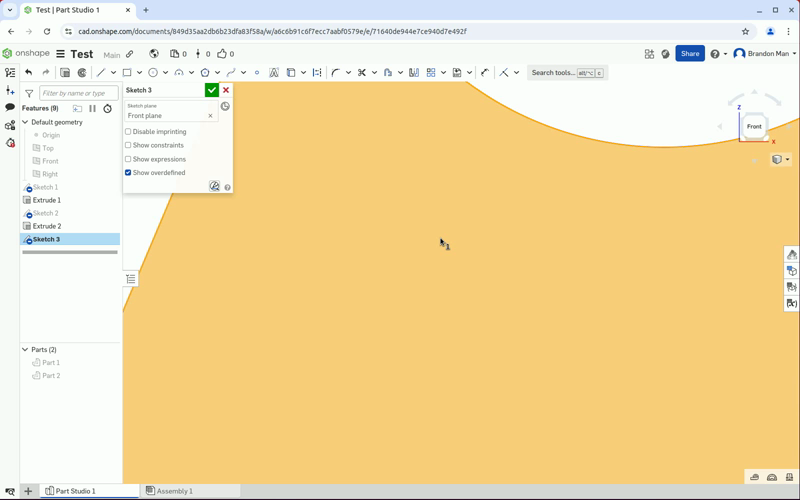
scroll(-6)
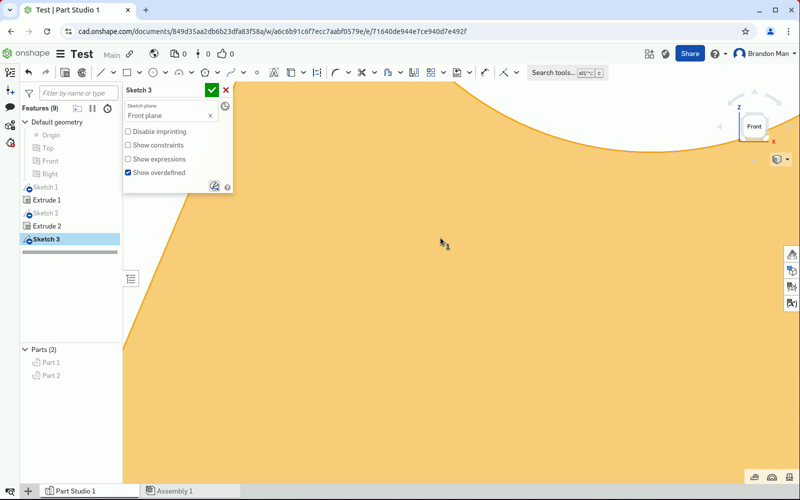
scroll(-6)
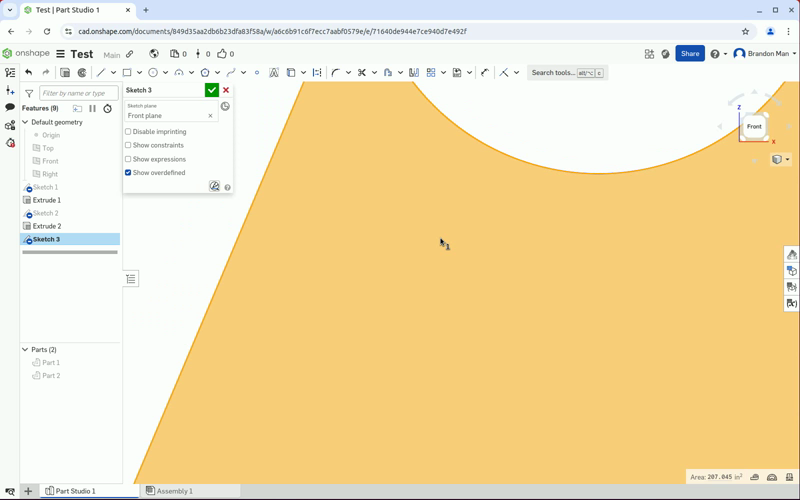
scroll(-6)
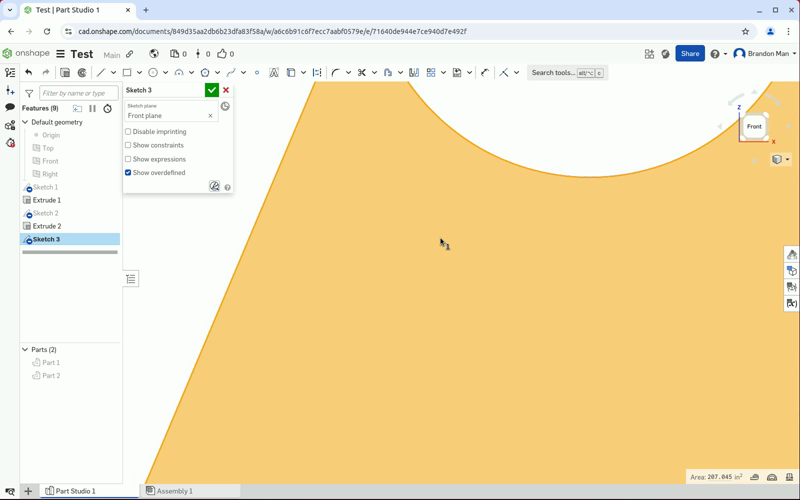
scroll(-6)
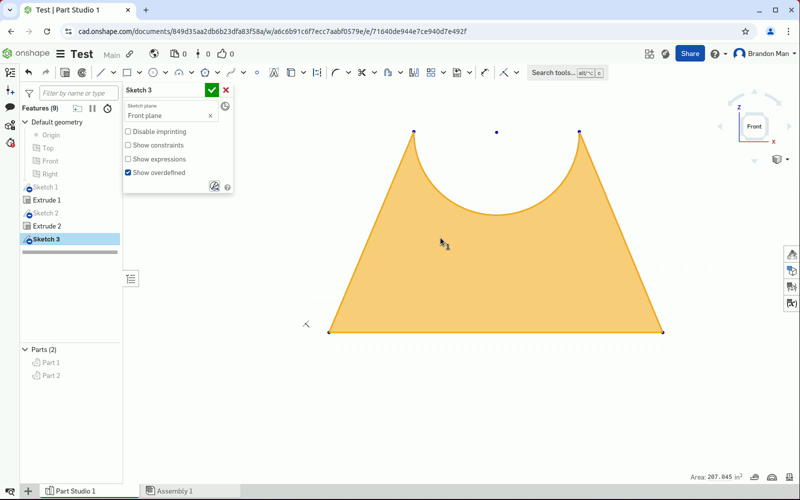
scroll(-6)
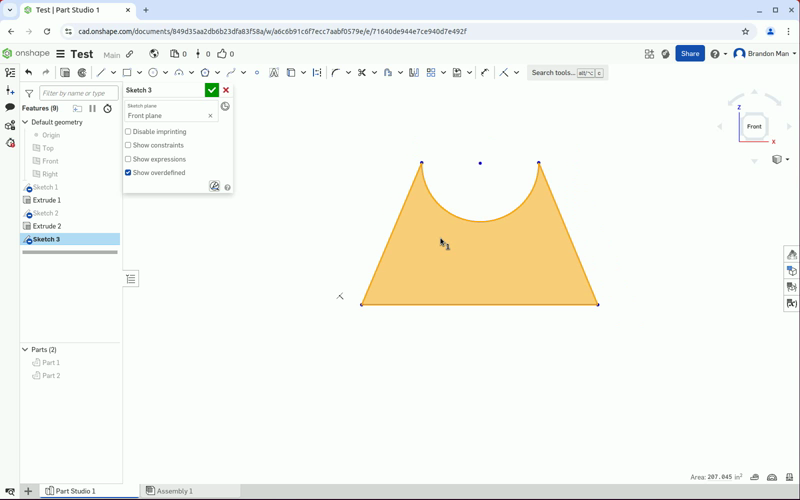
scroll(-6)
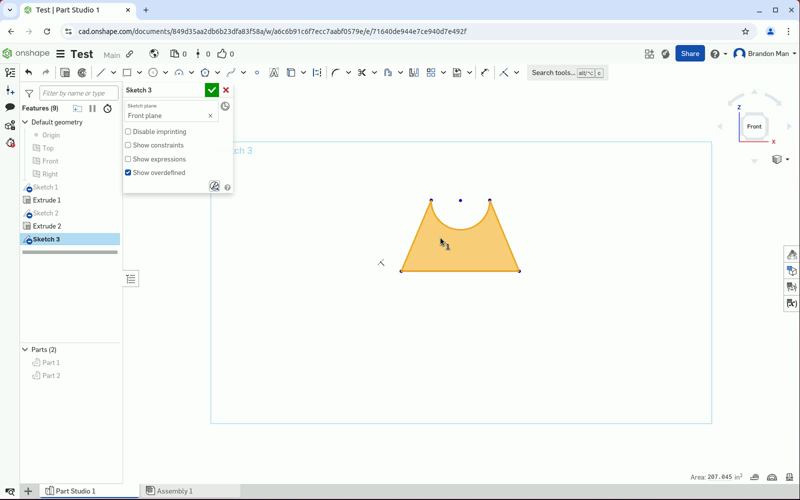
mouse_move(73, 352)
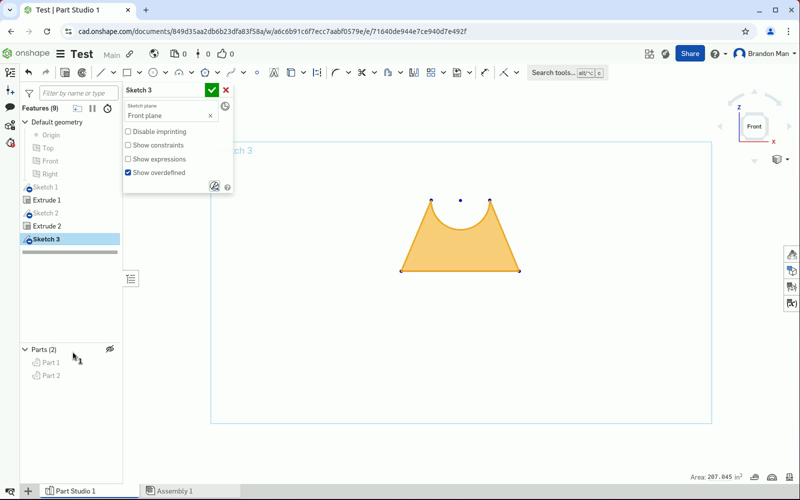
key(shift+y)
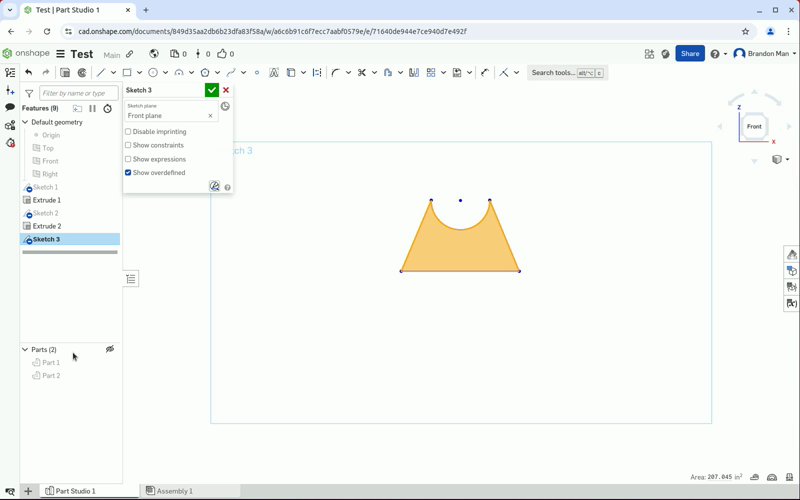
key(shift+e)
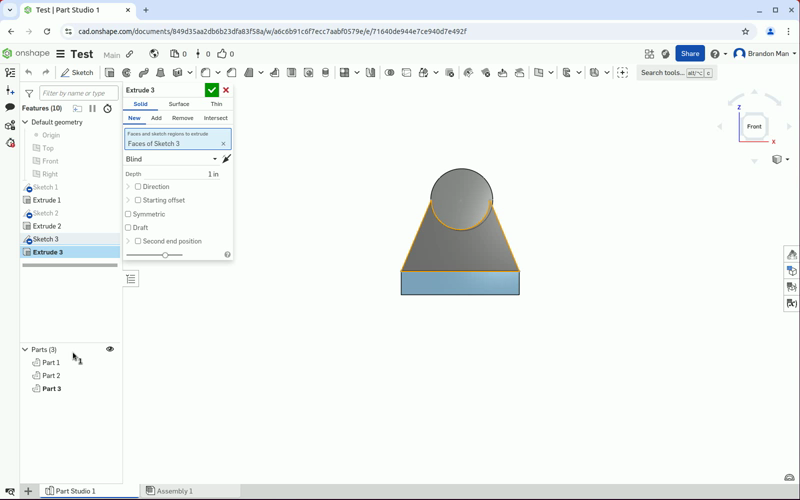
mouse_move(143, 106)
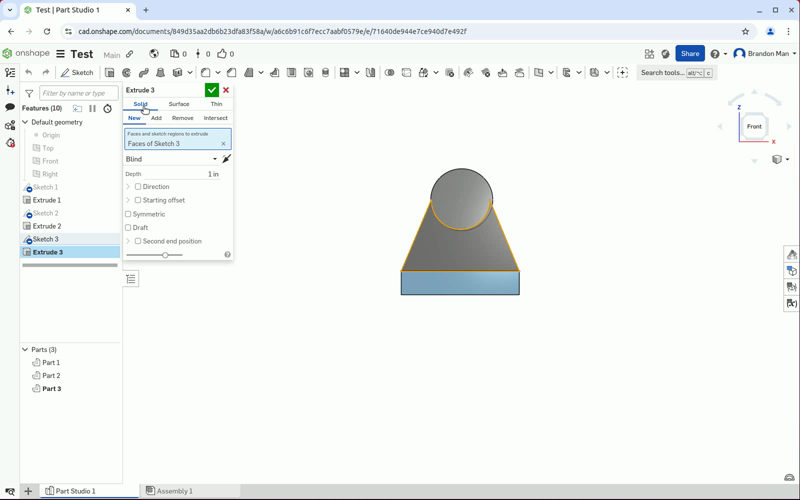
click(143, 106)
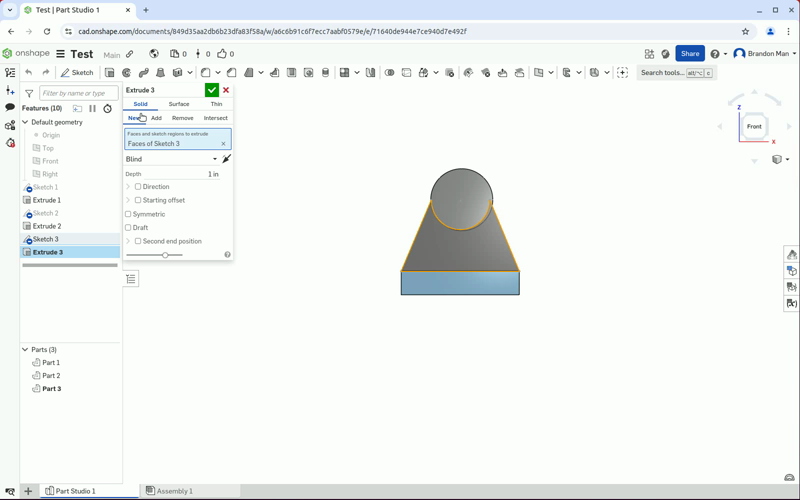
mouse_move(137, 120)
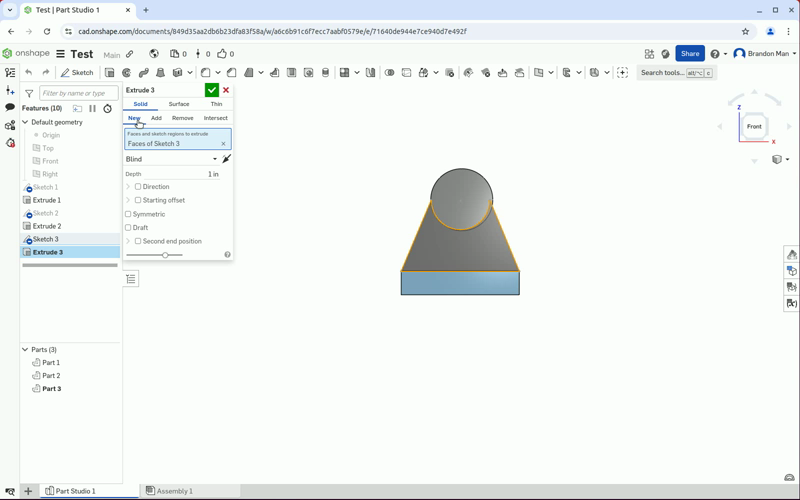
click(137, 120)
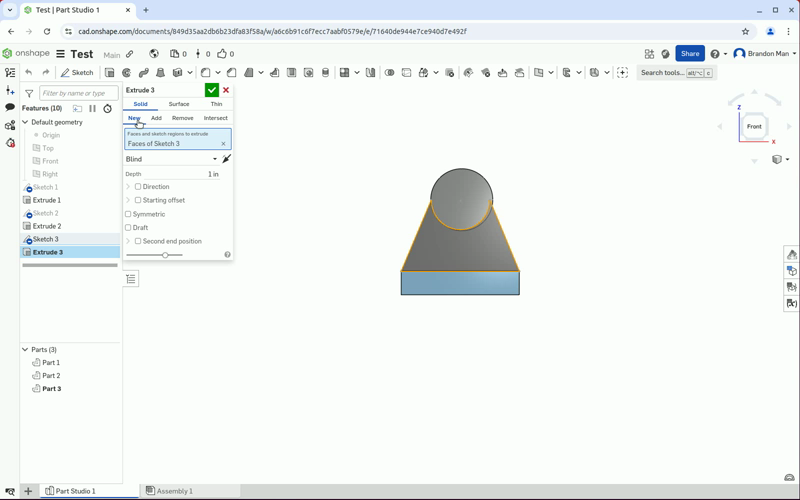
key(tab, 4)
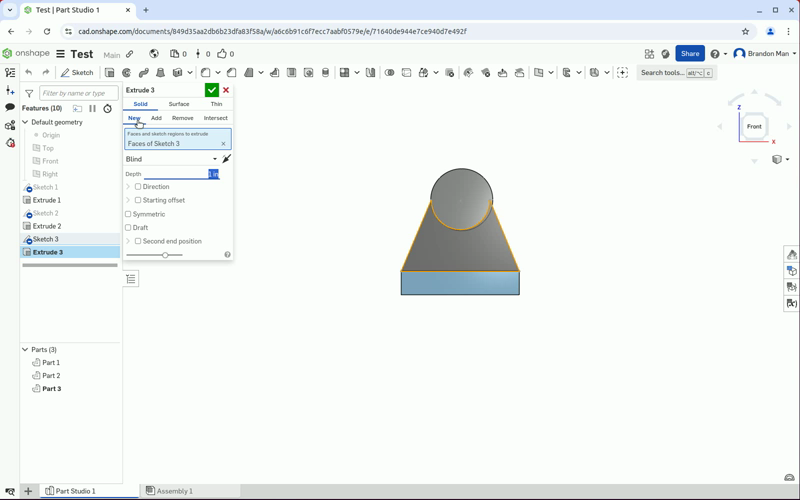
text(1.926)
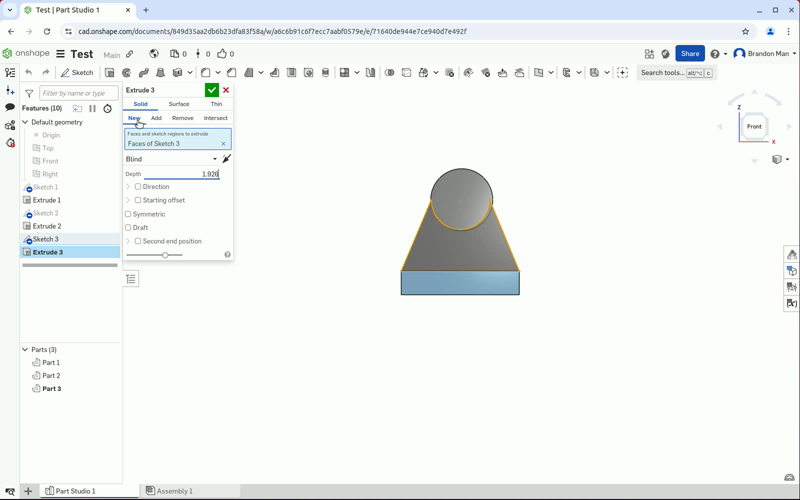
key(enter)
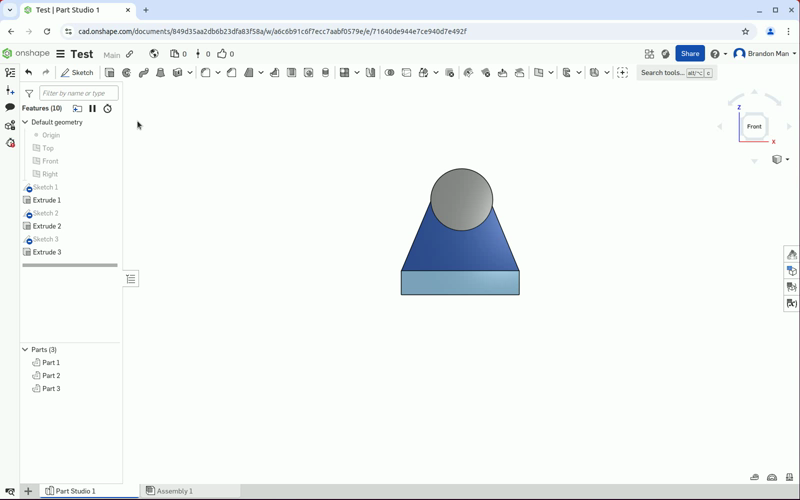
key(shift+h)
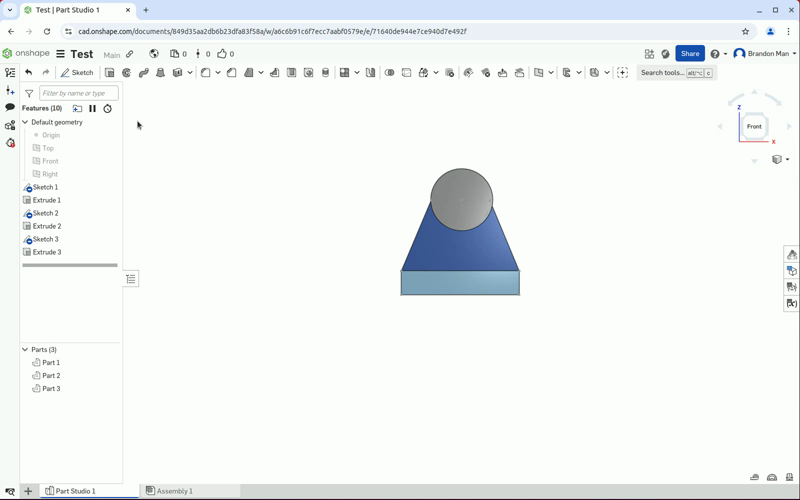
key(shift+h)
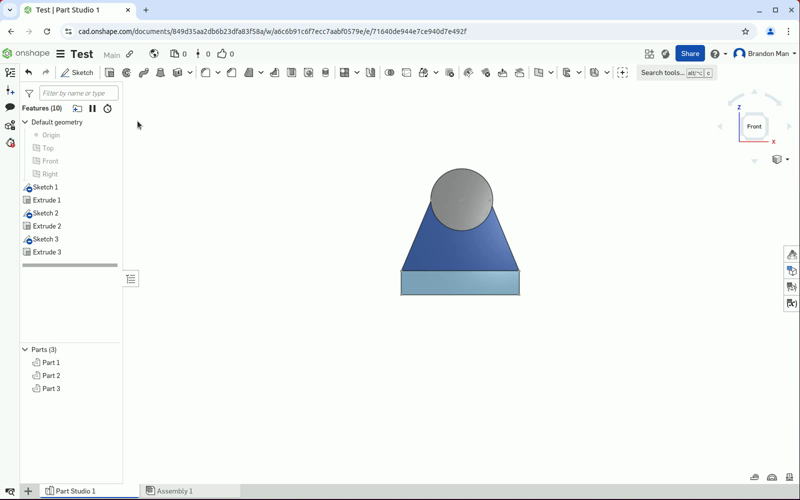
key(shift+7)
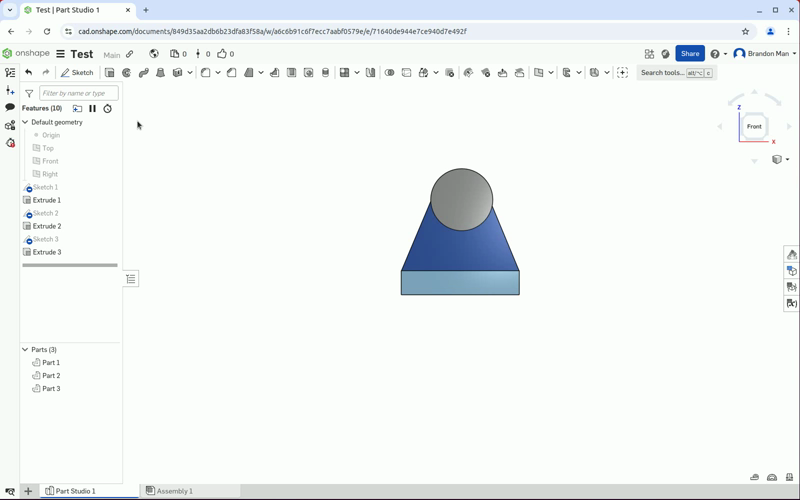
key(left, 2)
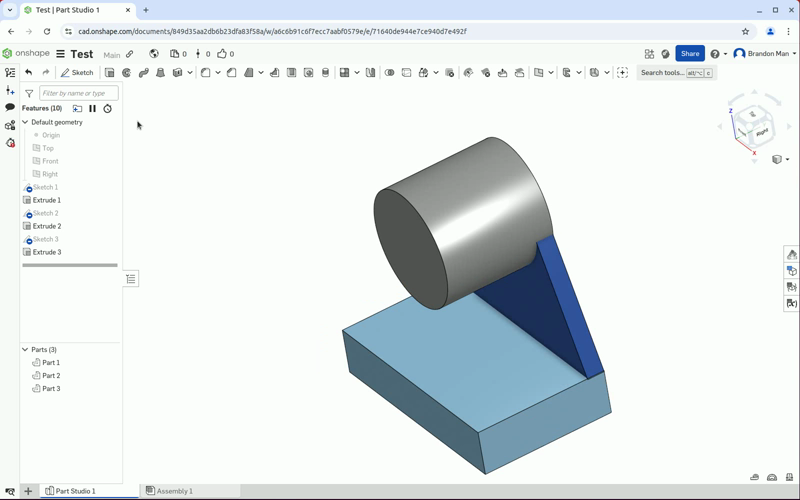
key(down, 2)
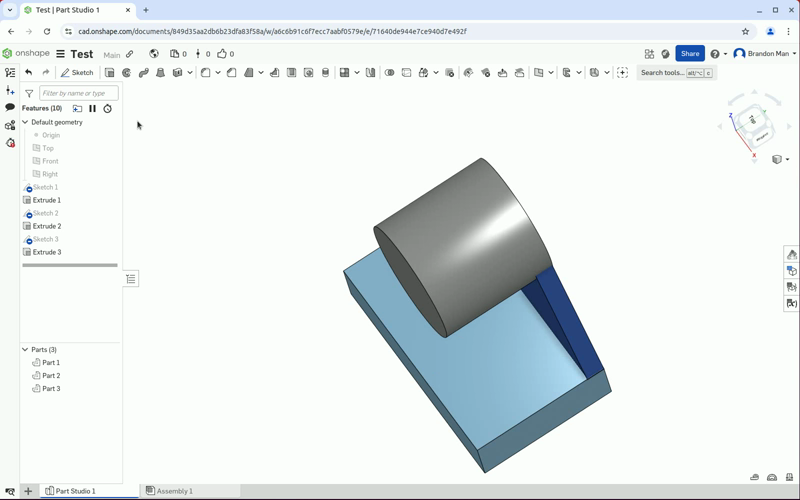
key(up, 2)
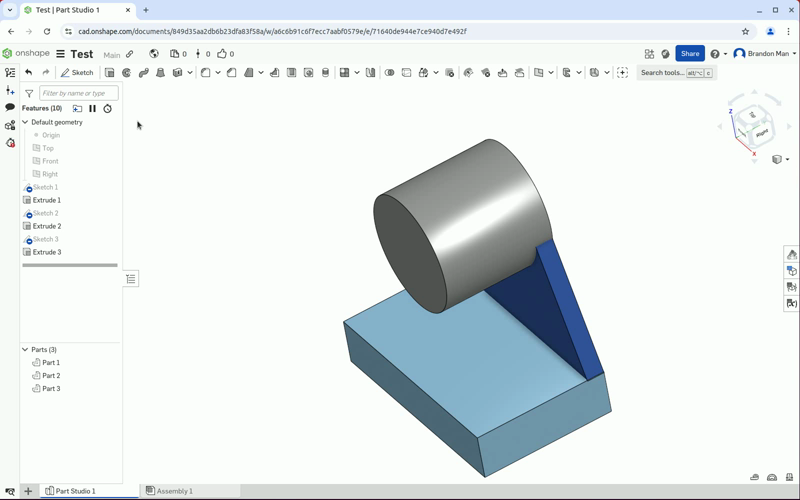
key(right, 2)
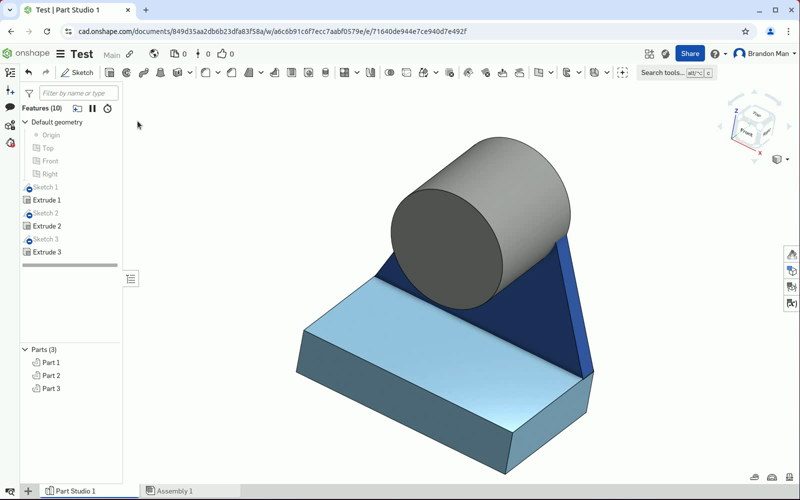
mouse_move(73, 189)
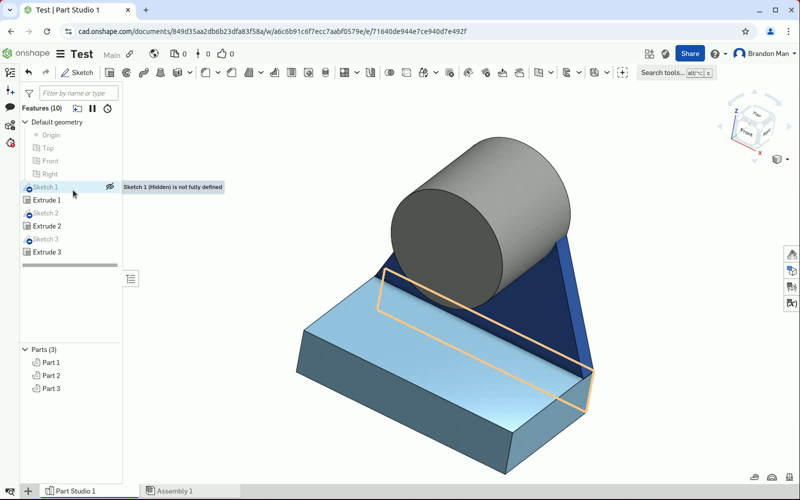
click(73, 189)